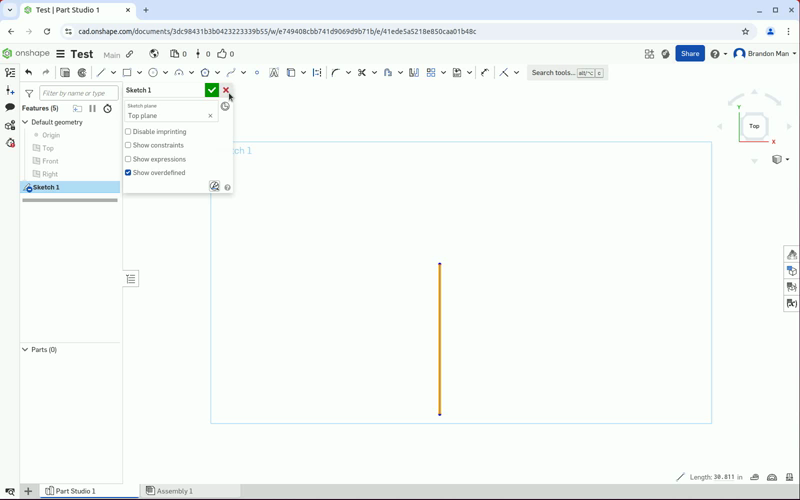
key(shift+h)
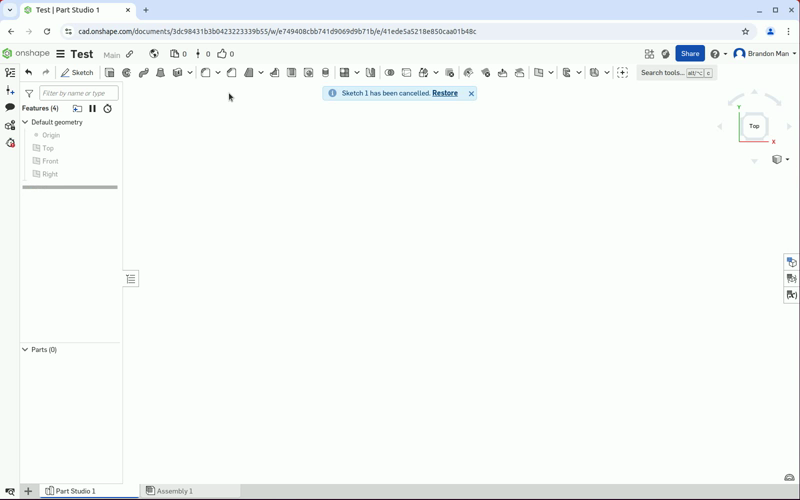
mouse_move(73, 352)
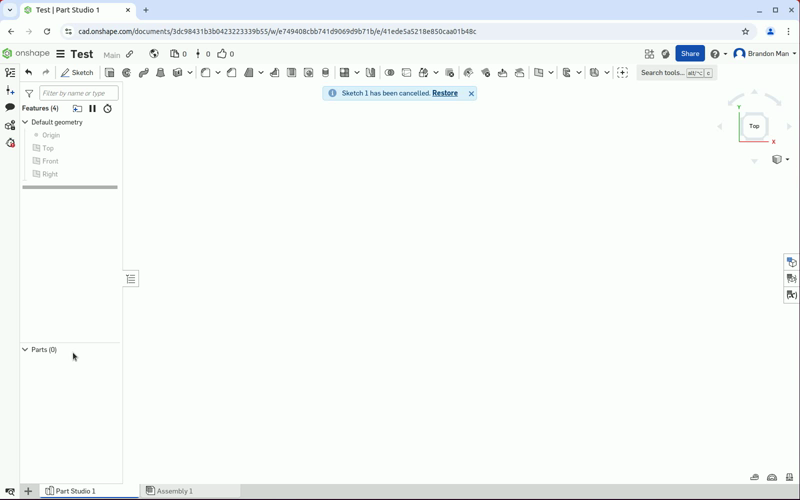
key(y)
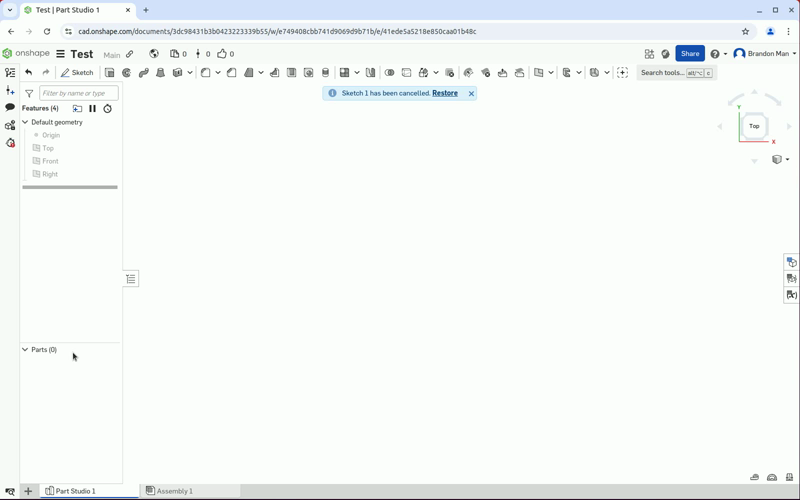
key(shift+p)
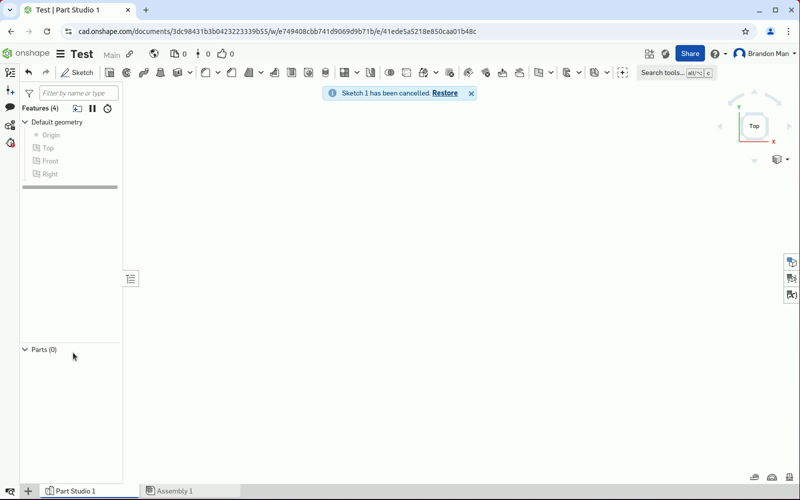
key(space)
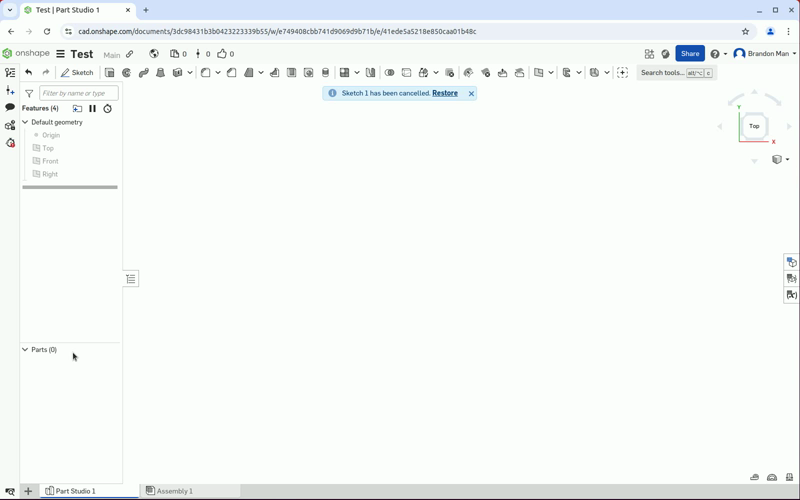
key_down(shift)
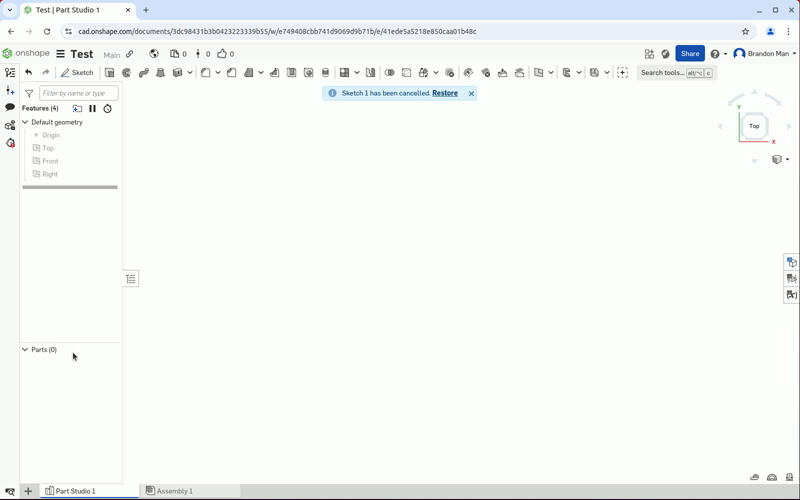
key(up)
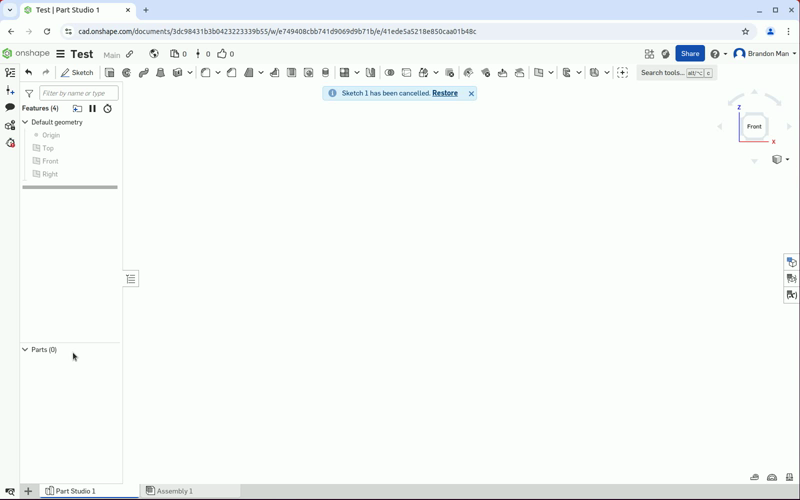
key_up(shift)
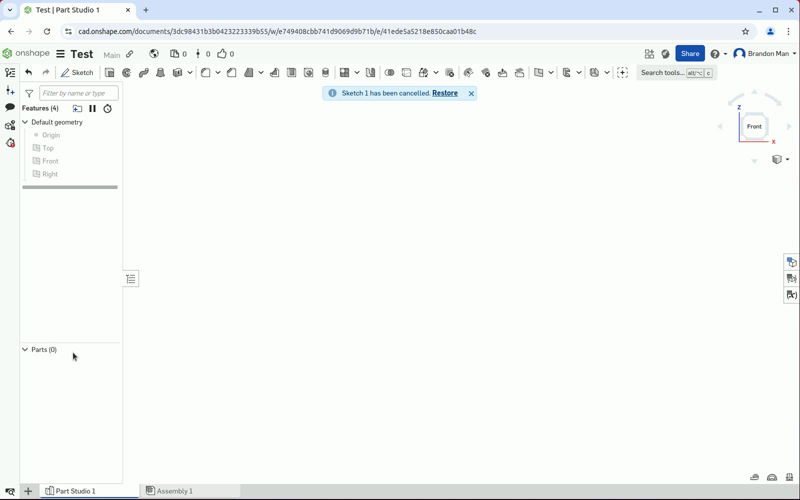
key(space)
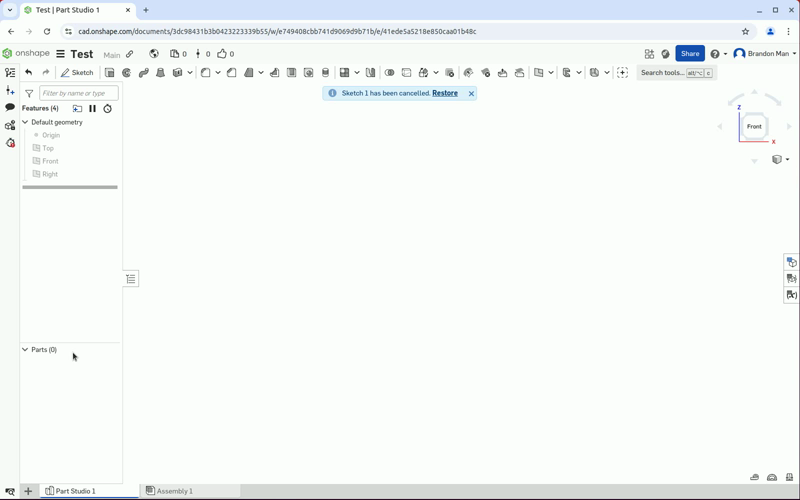
key_down(shift)
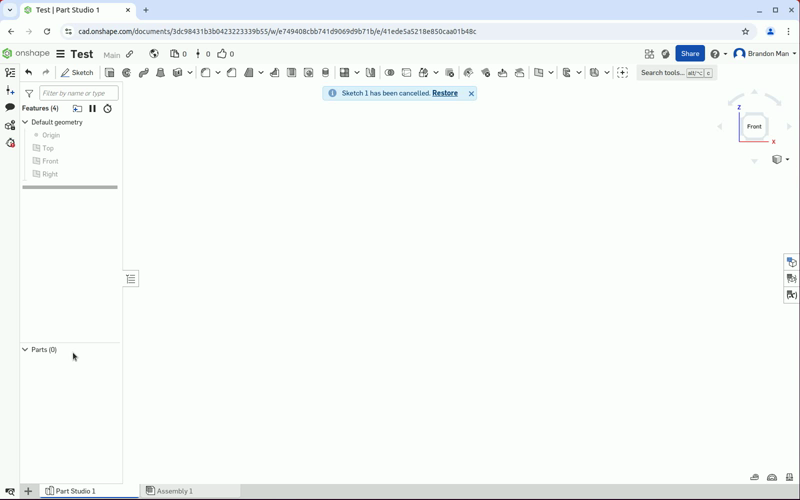
key(left)
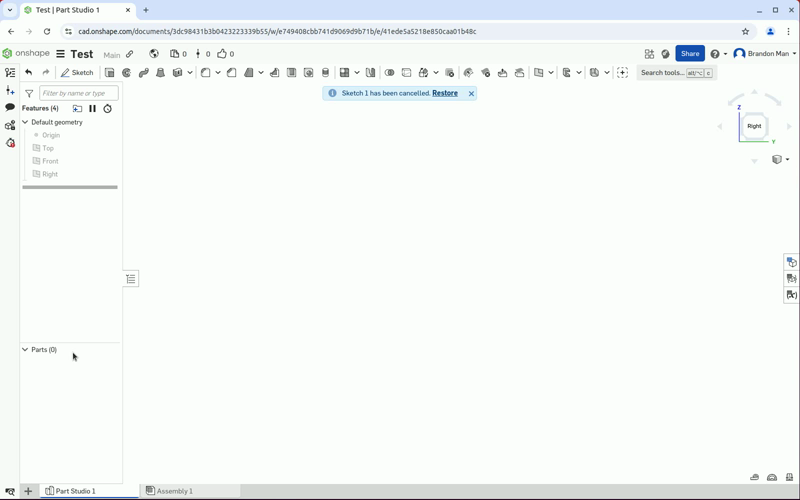
key_up(shift)
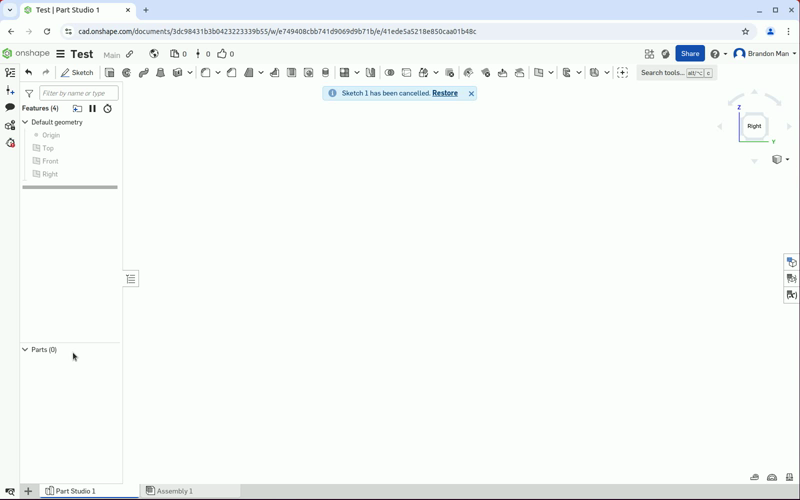
mouse_move(73, 352)
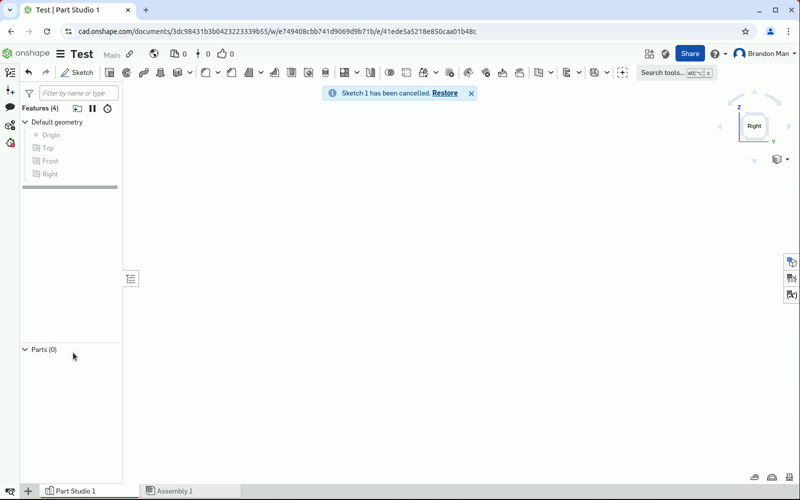
key(shift+y)
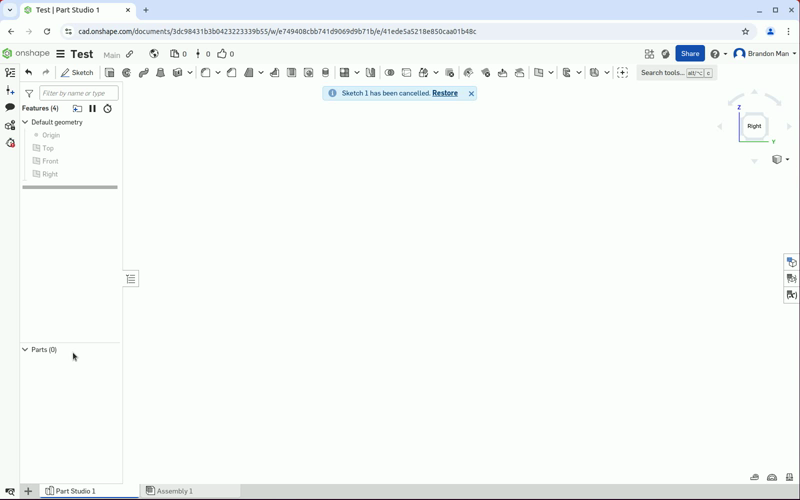
key(shift+s)
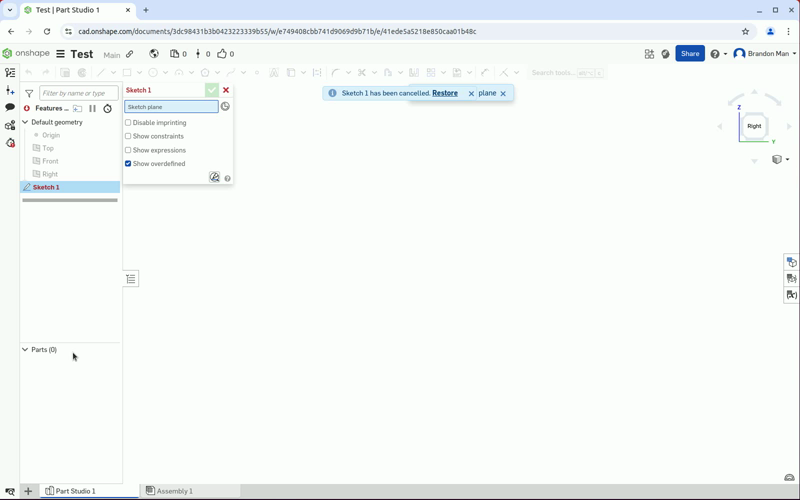
mouse_move(73, 176)
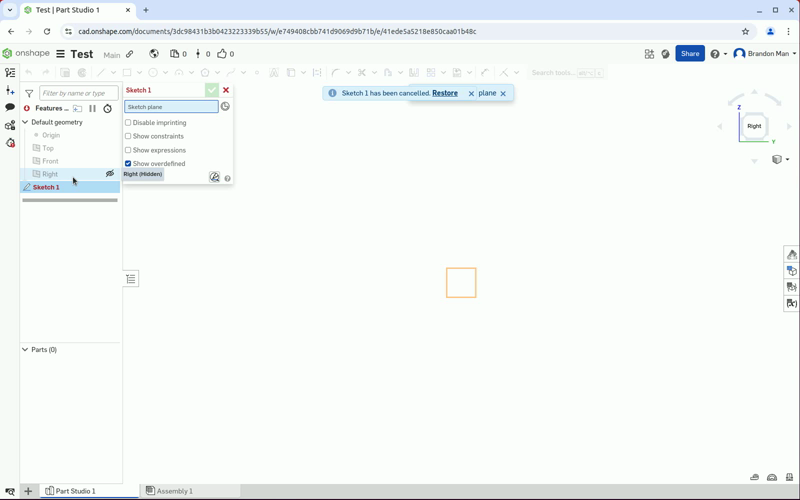
click(73, 176)
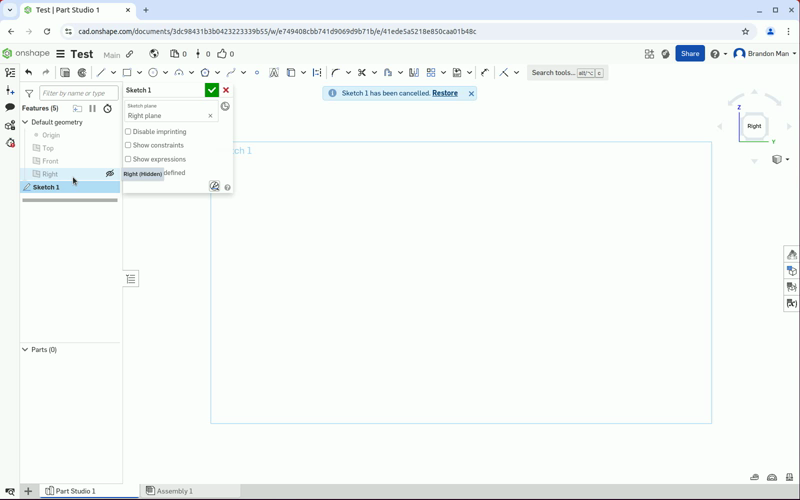
mouse_move(73, 352)
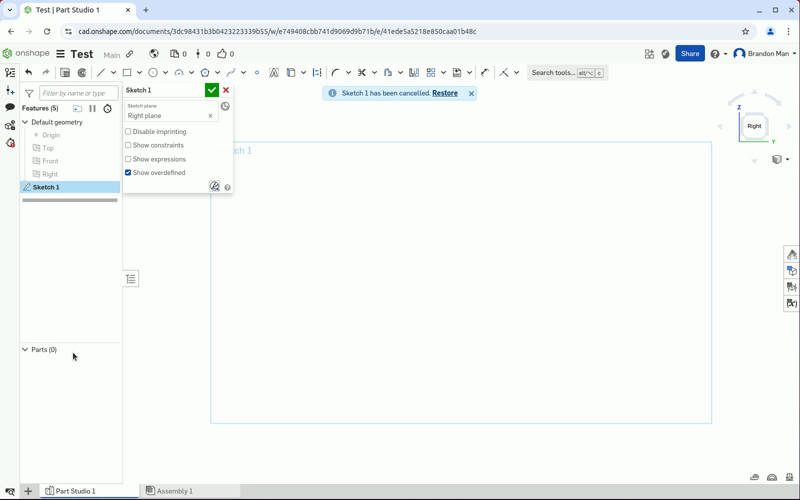
key(y)
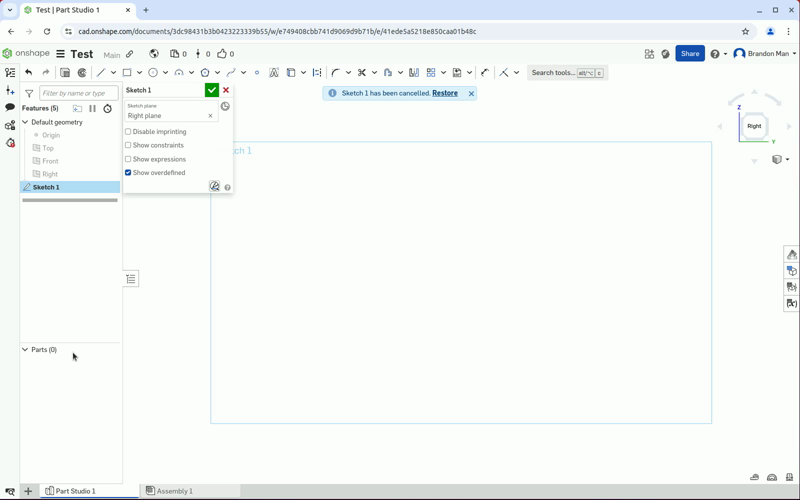
key(l)
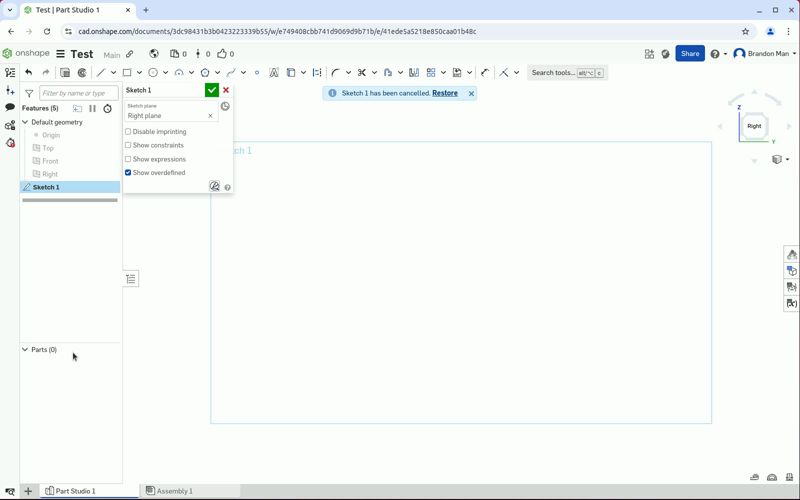
key_down(shift)
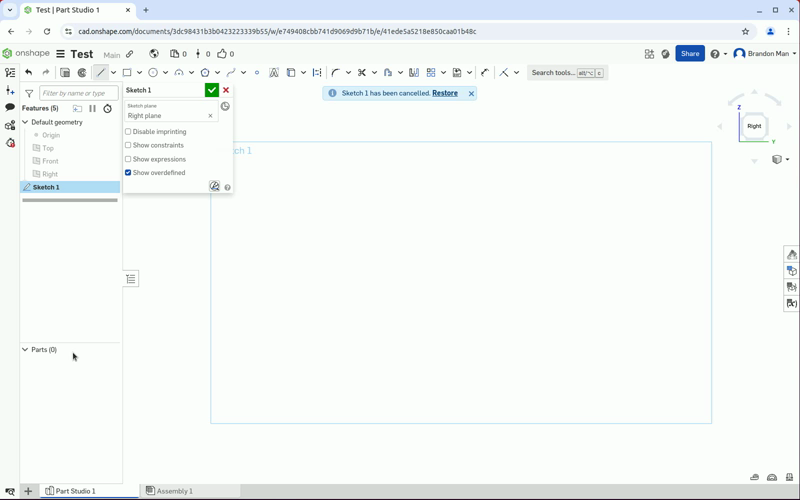
mouse_move(348, 303)
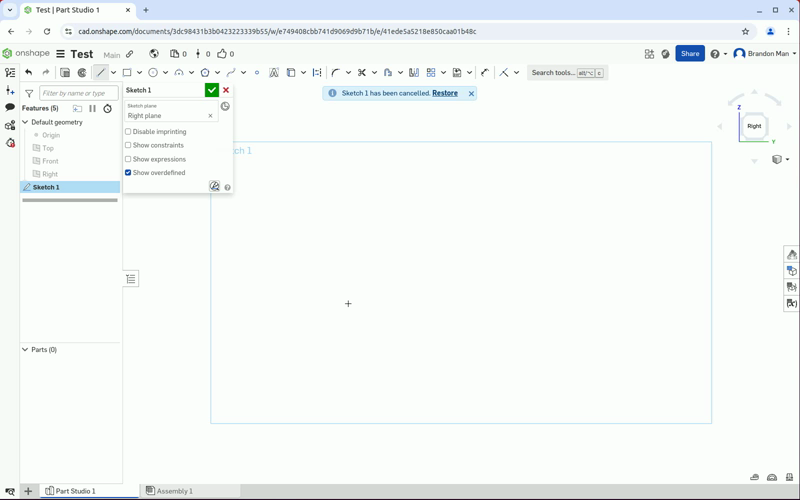
click(348, 303)
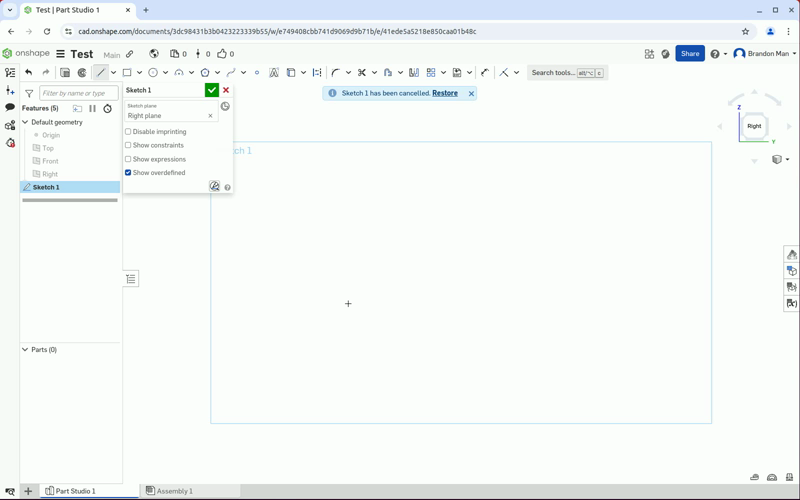
key_up(shift)
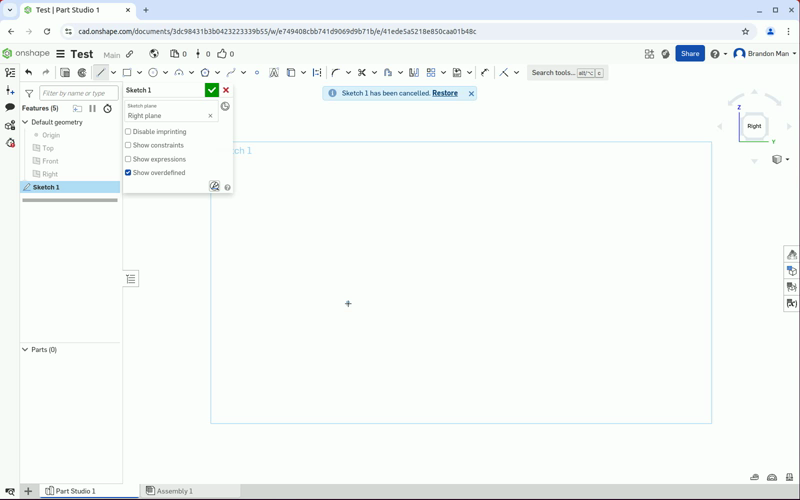
key_down(shift)
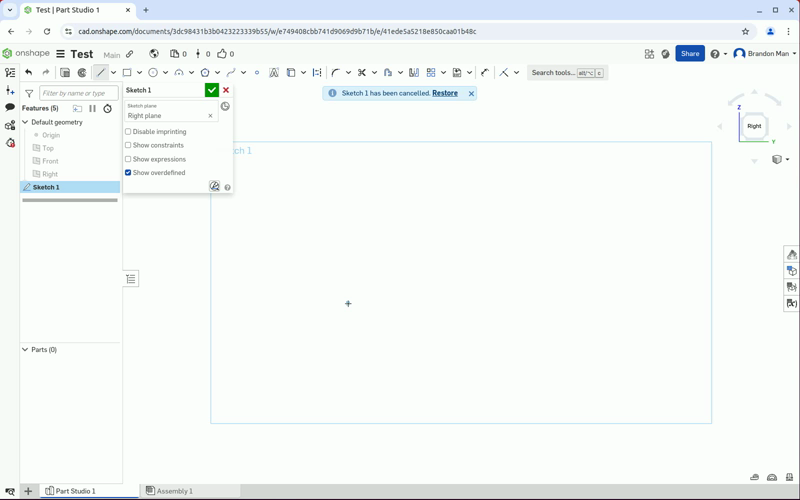
mouse_move(480, 303)
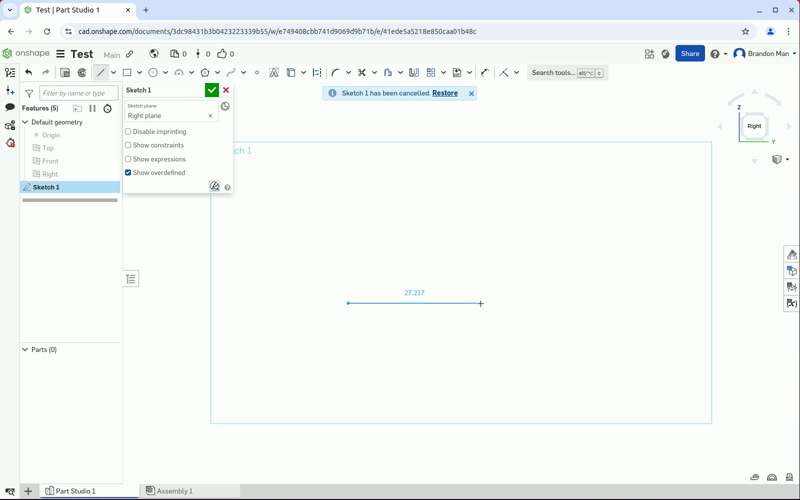
click(480, 303)
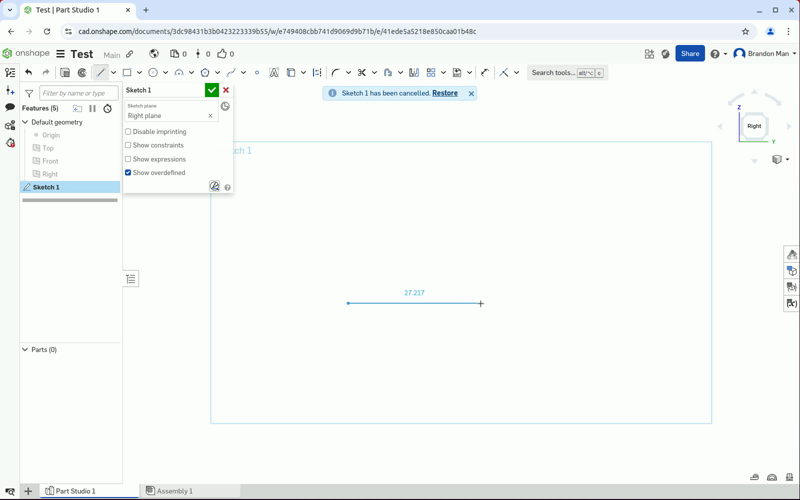
key_up(shift)
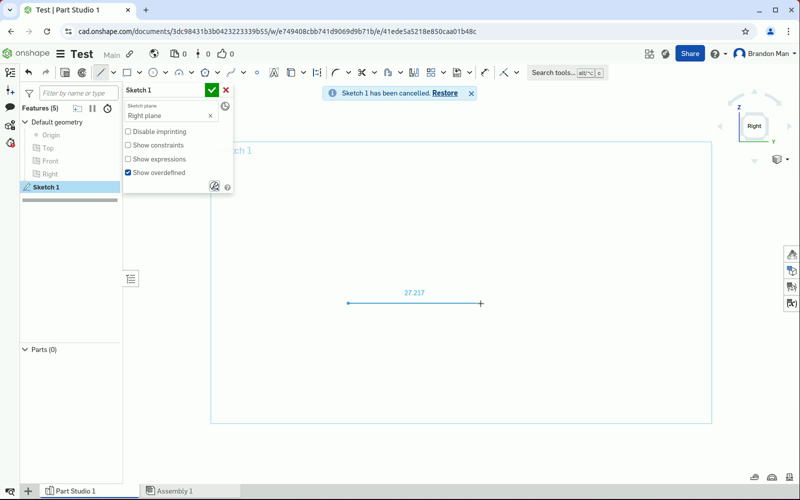
key_down(shift)
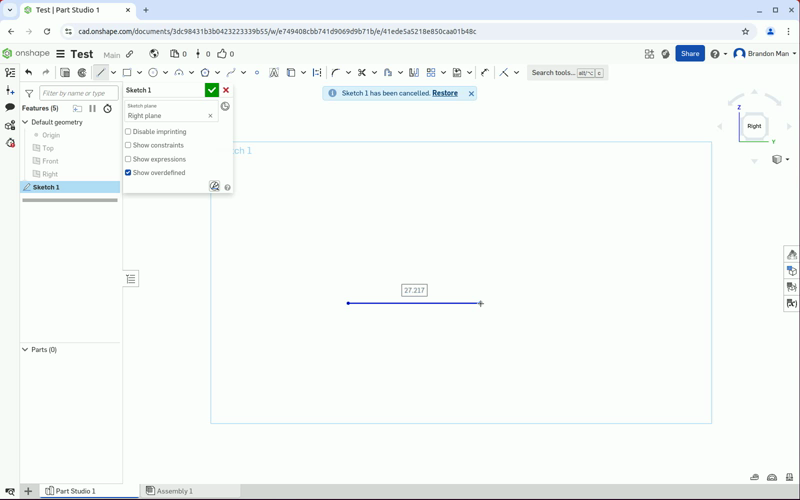
mouse_move(510, 303)
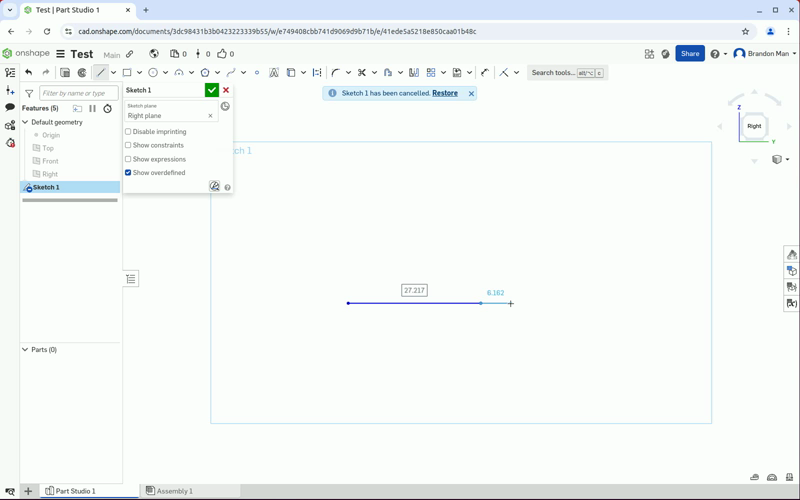
mouse_move(480, 283)
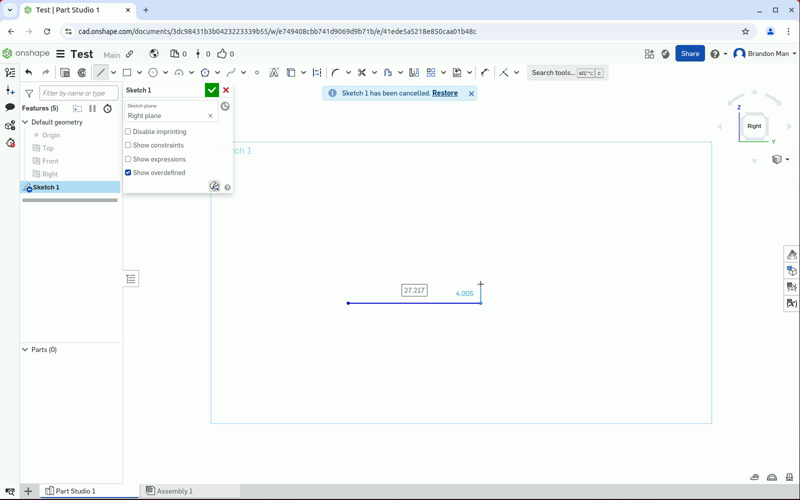
click(480, 283)
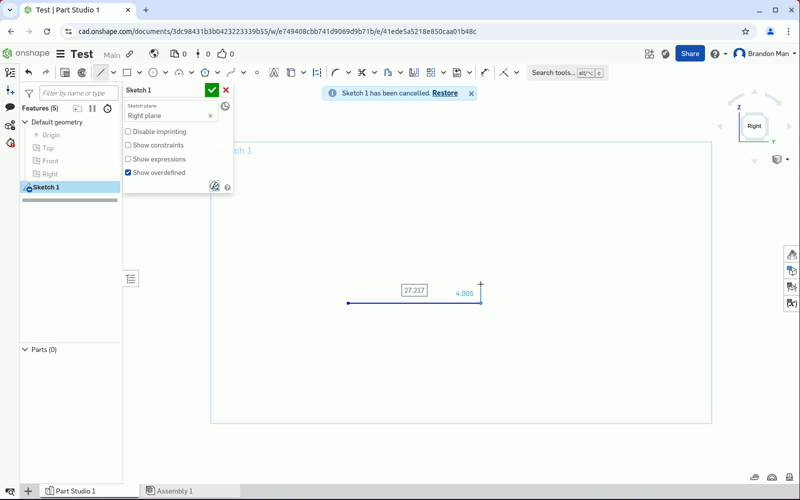
key_up(shift)
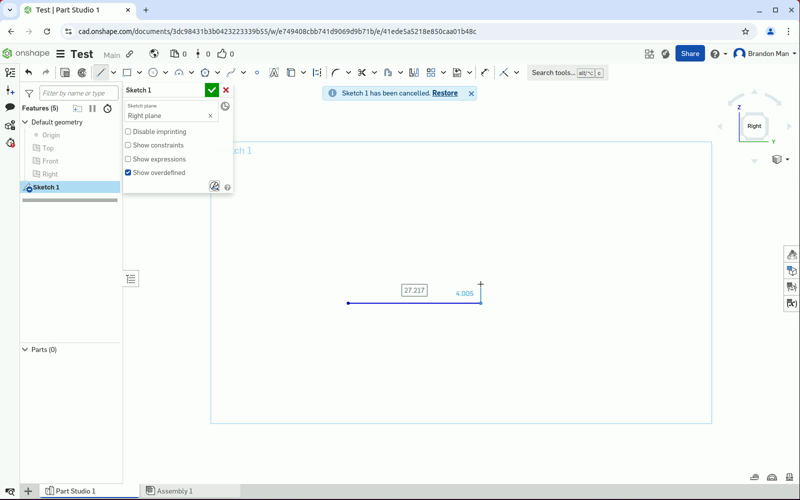
key_down(shift)
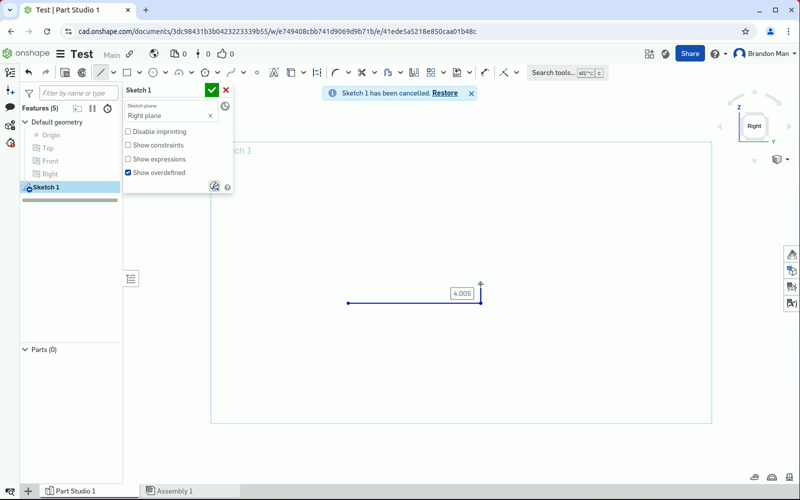
mouse_move(510, 283)
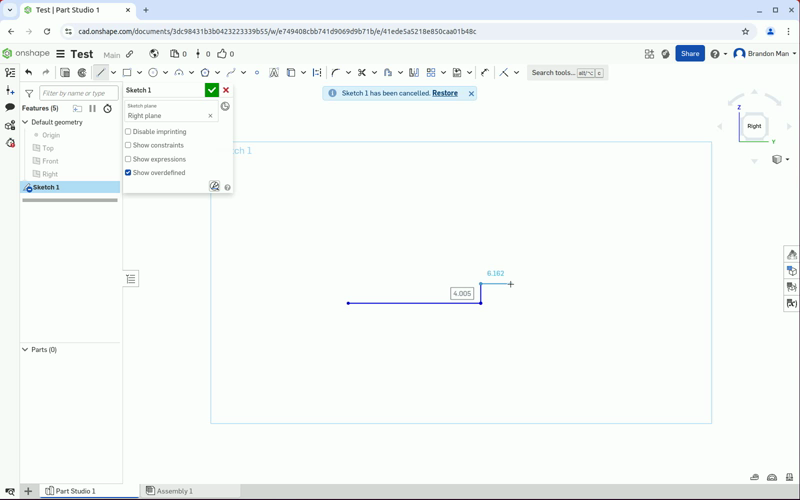
mouse_move(461, 283)
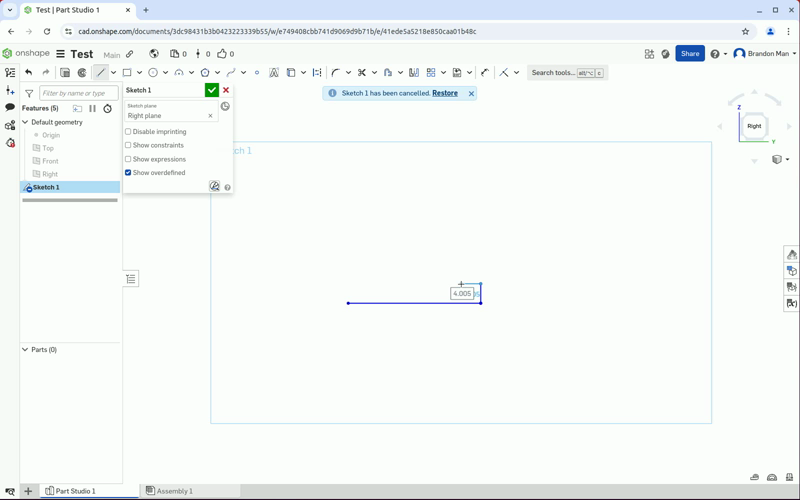
click(461, 283)
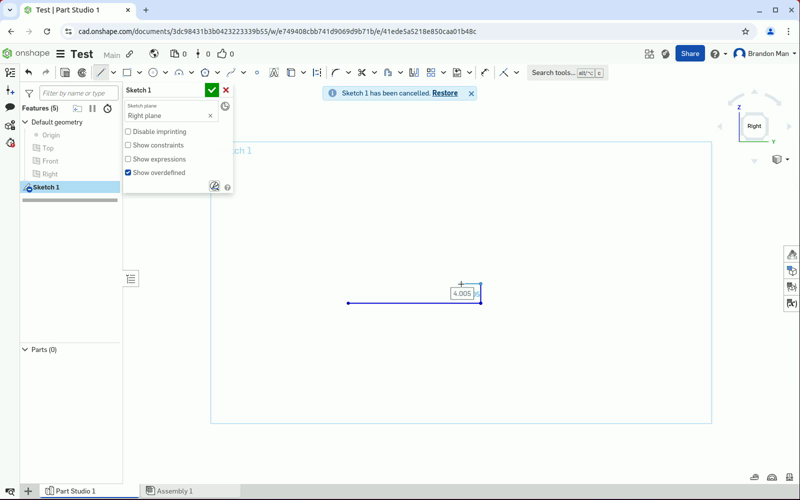
key_up(shift)
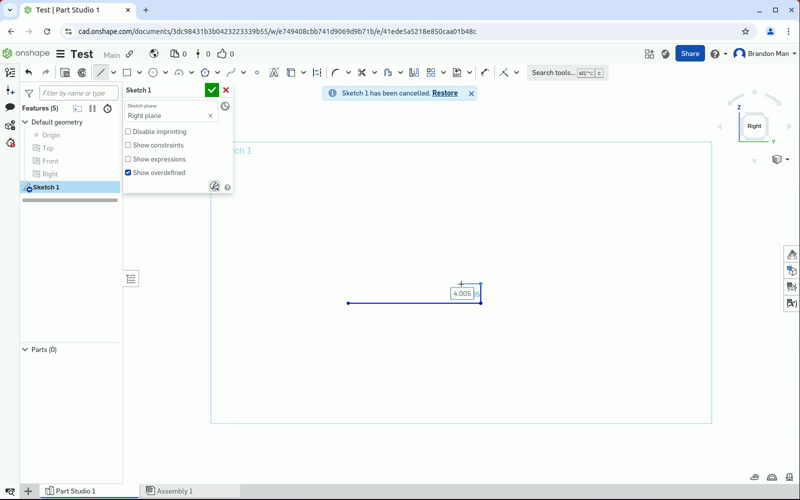
key_down(shift)
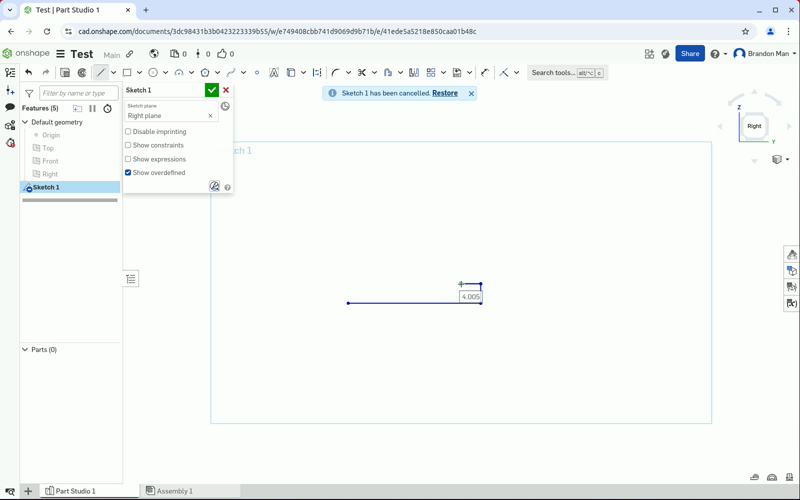
mouse_move(348, 283)
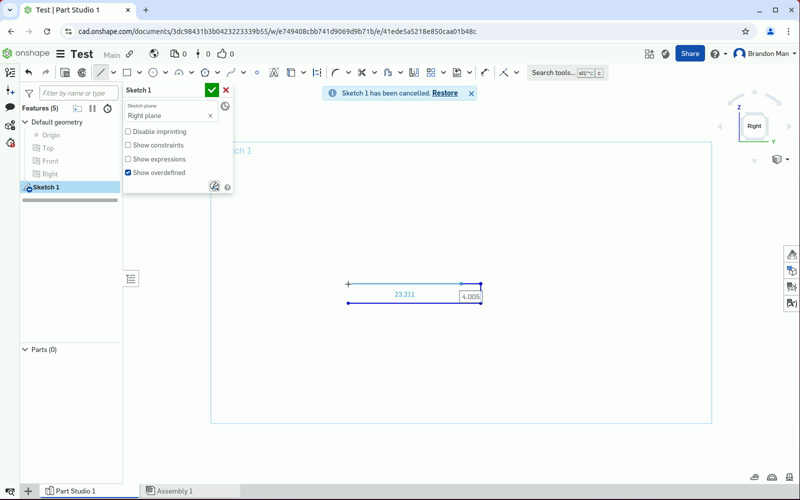
click(348, 283)
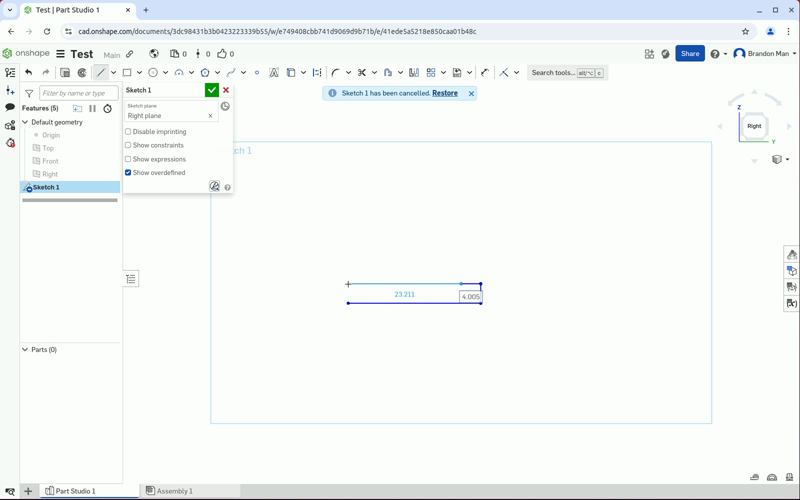
key_up(shift)
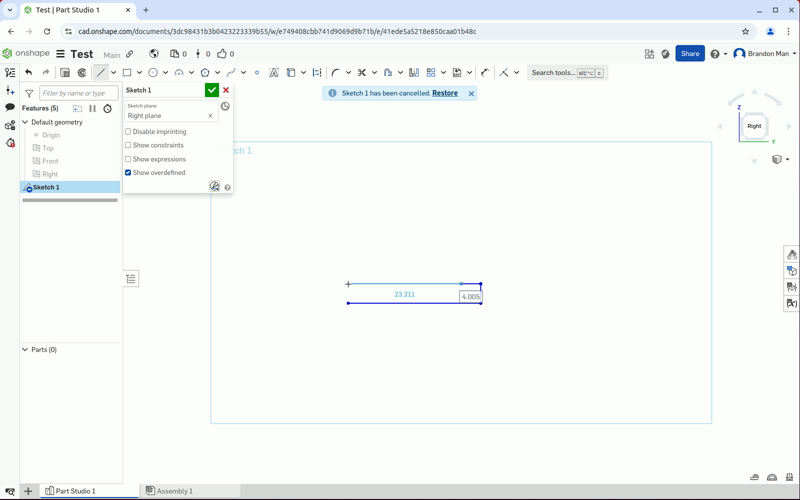
mouse_move(378, 283)
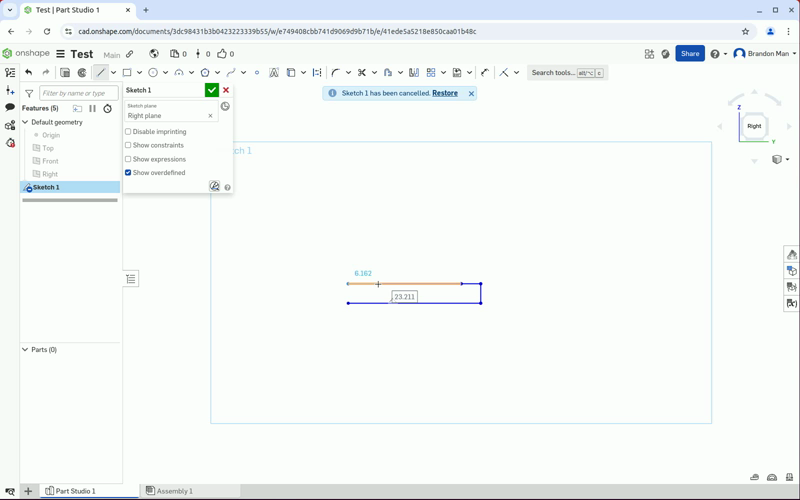
key_down(shift)
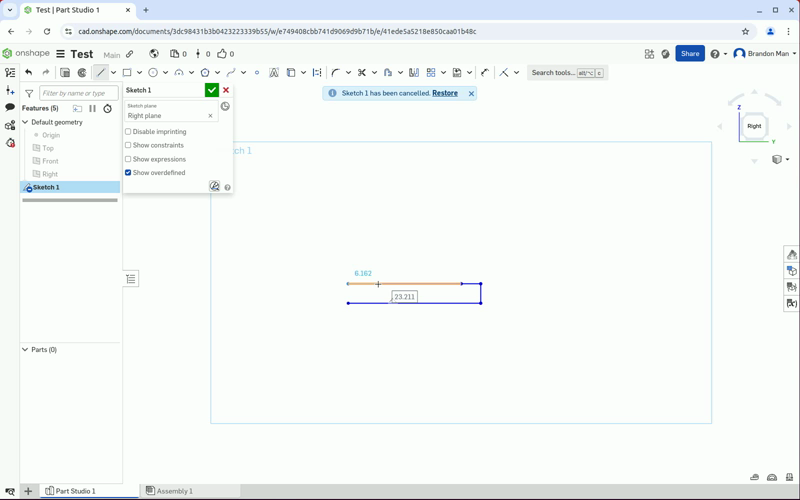
mouse_move(348, 303)
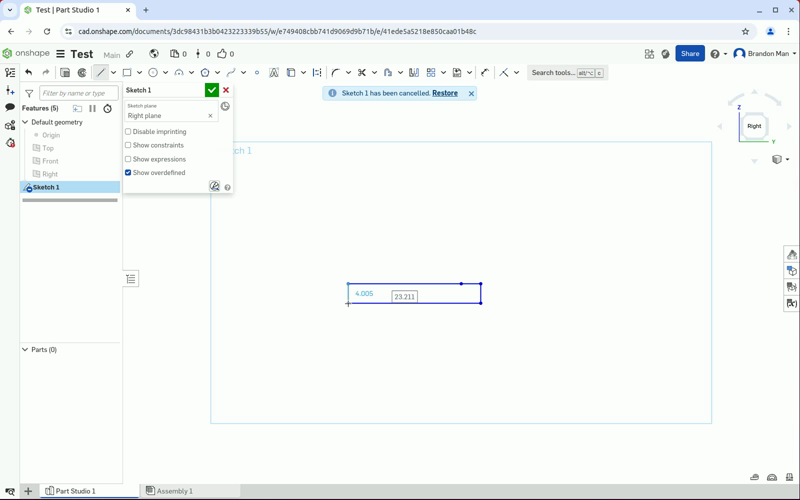
key_up(shift)
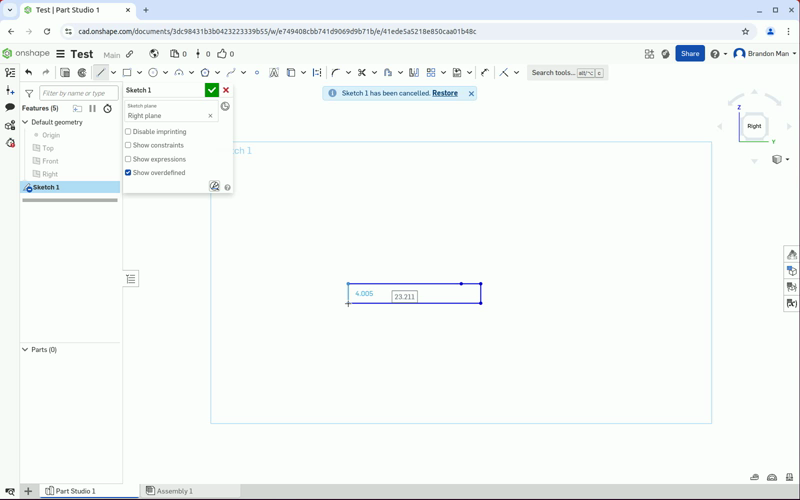
click(348, 303)
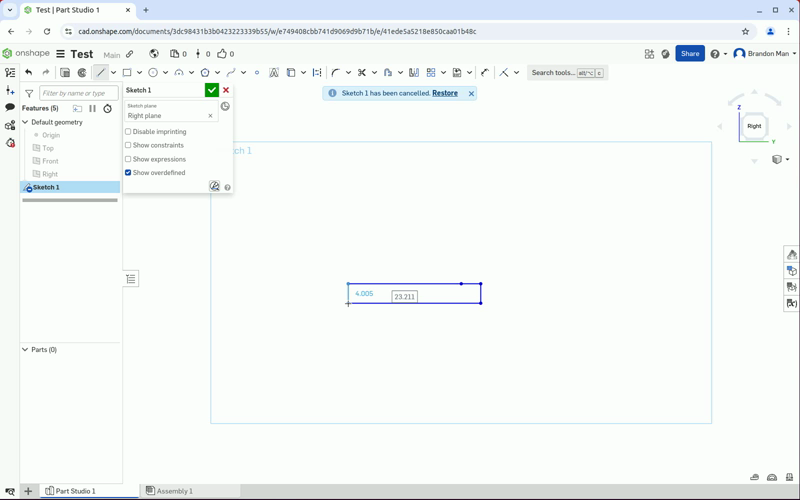
key(esc)
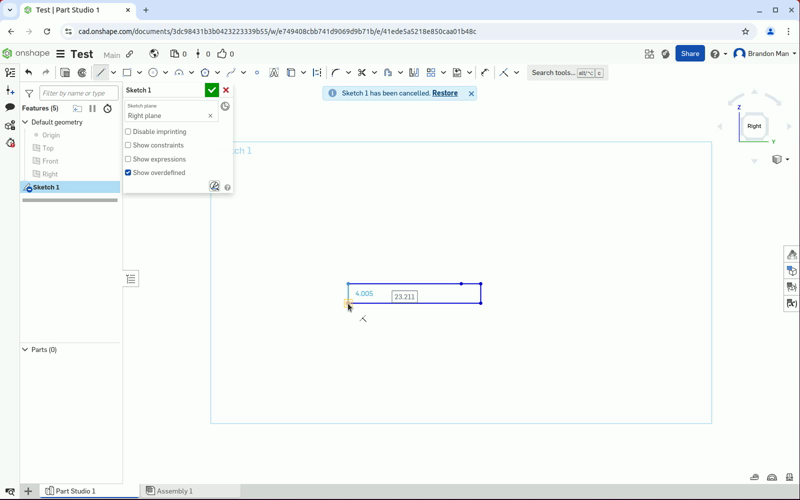
mouse_move(406, 300)
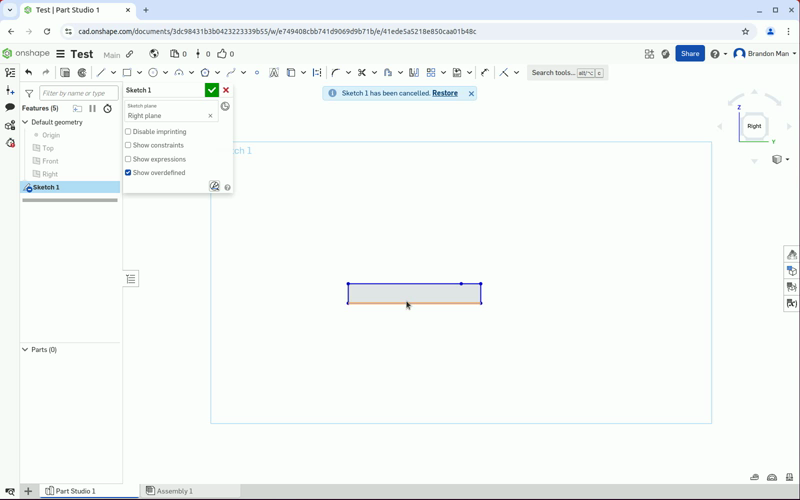
click(406, 300)
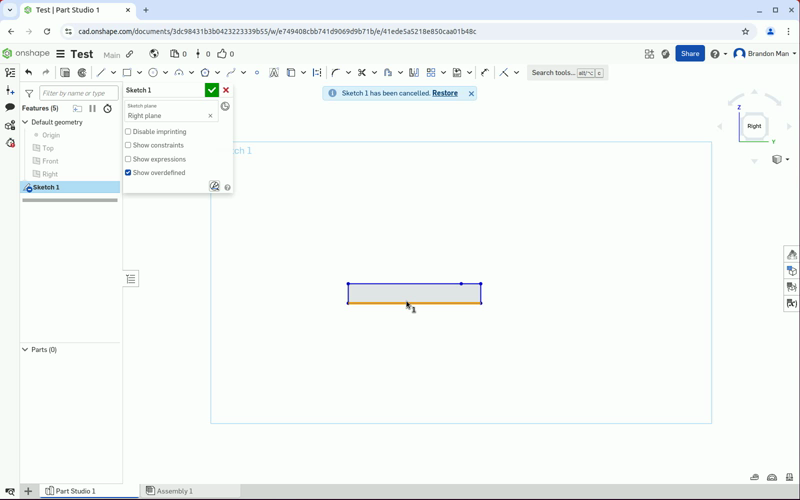
mouse_move(73, 352)
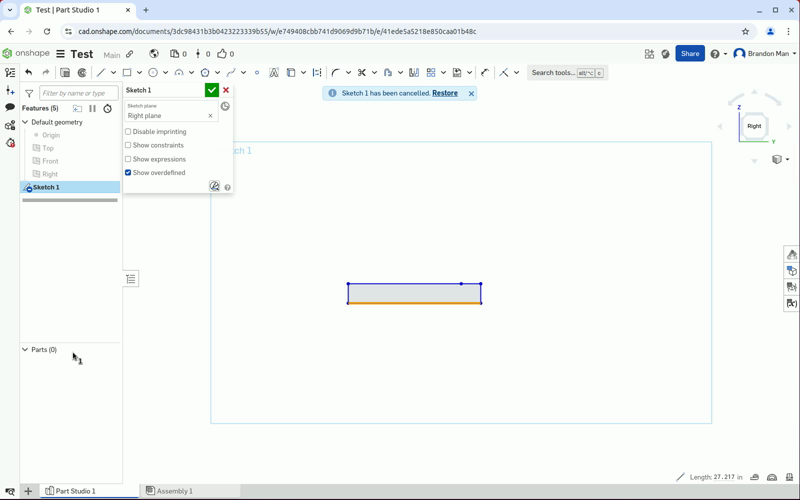
key(shift+y)
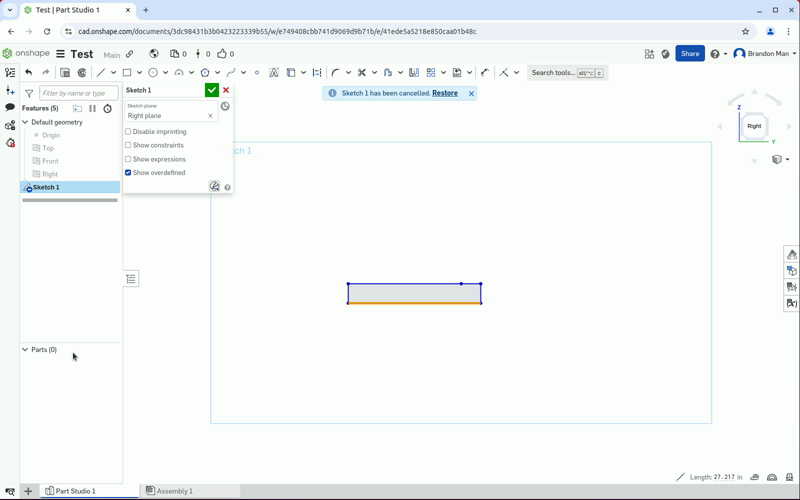
key(shift+e)
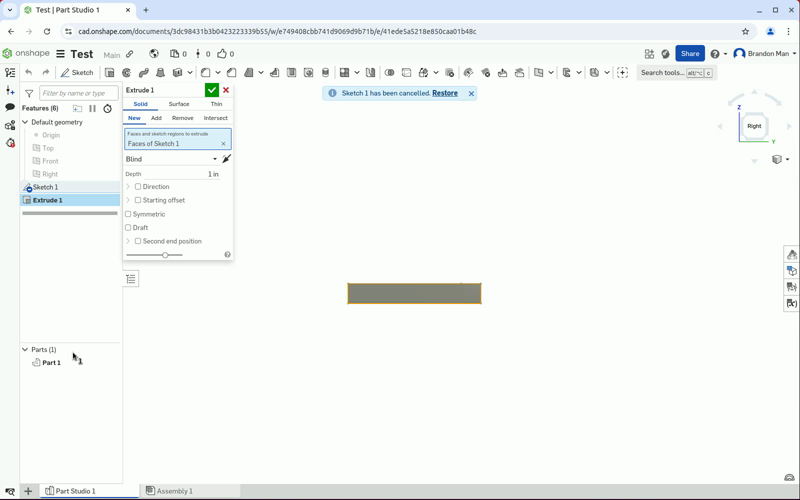
mouse_move(143, 106)
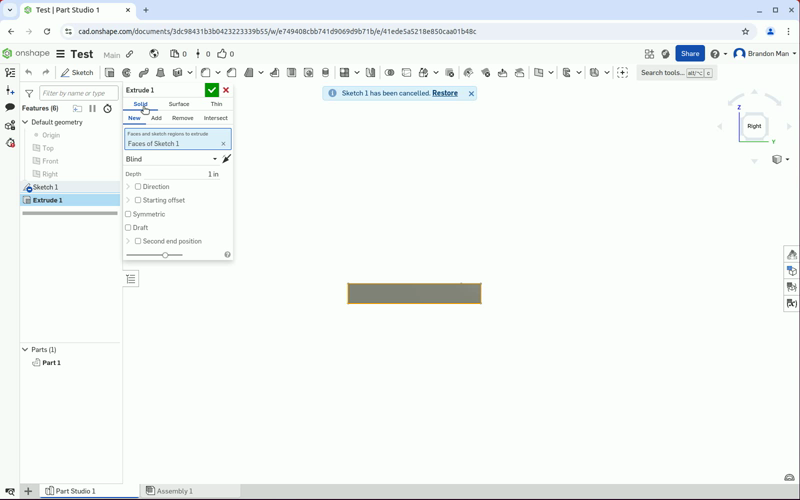
click(143, 106)
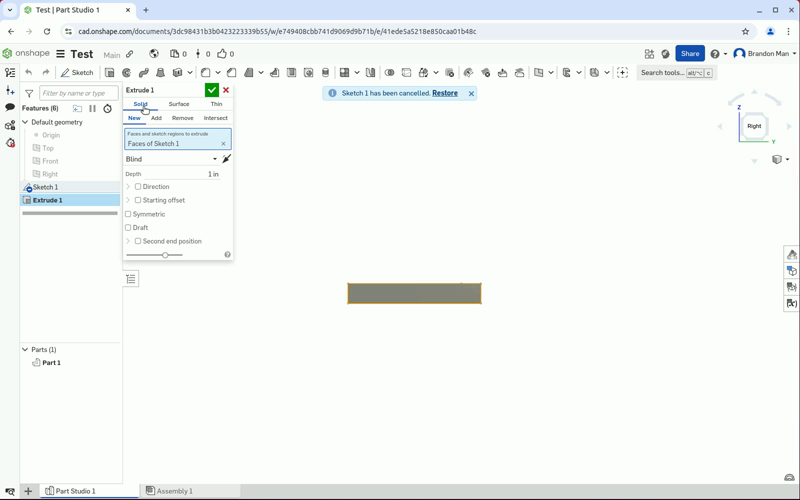
mouse_move(137, 120)
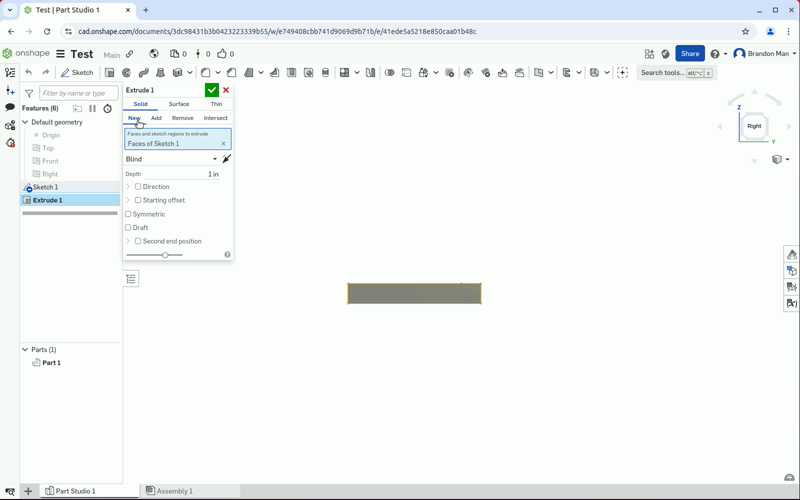
click(137, 120)
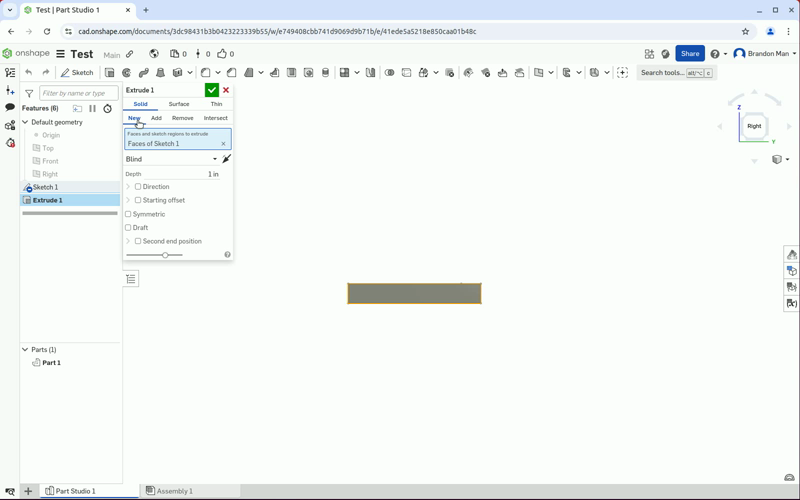
key(tab, 4)
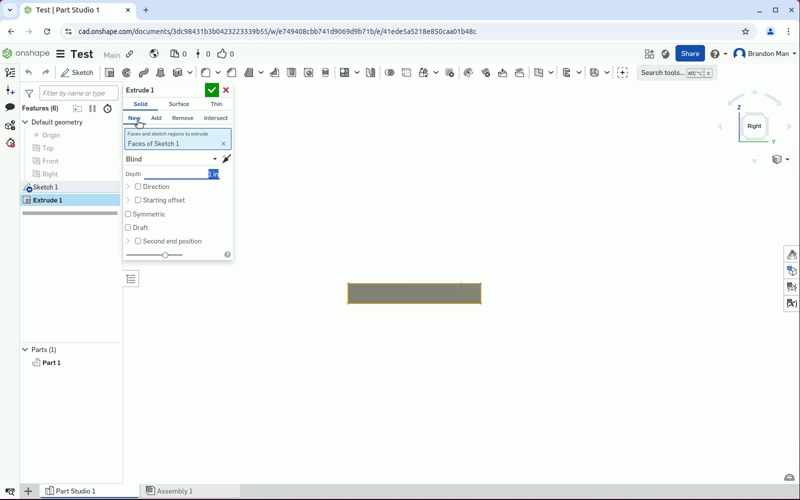
text(21.664)
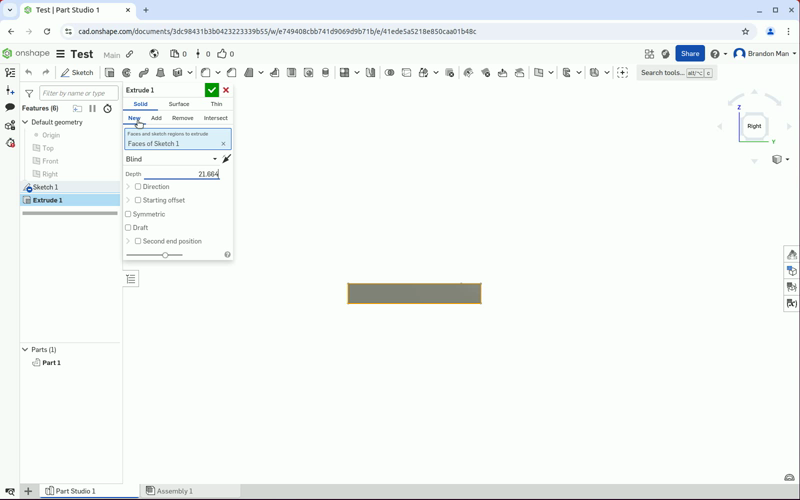
key(tab, 3)
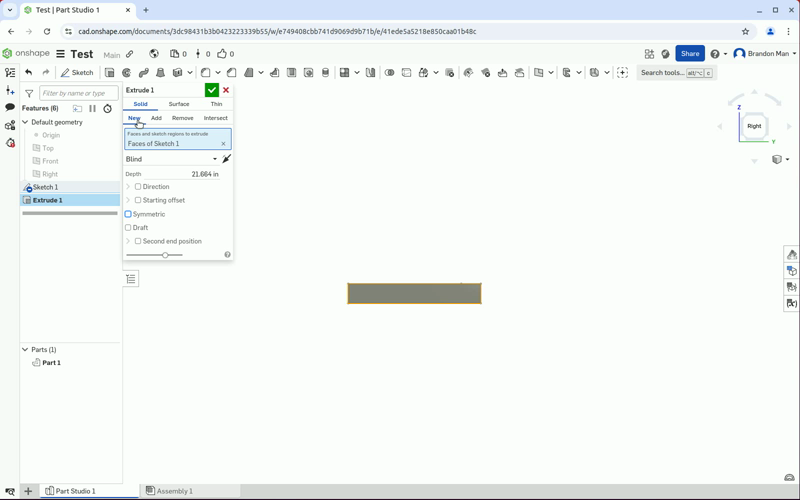
key(space)
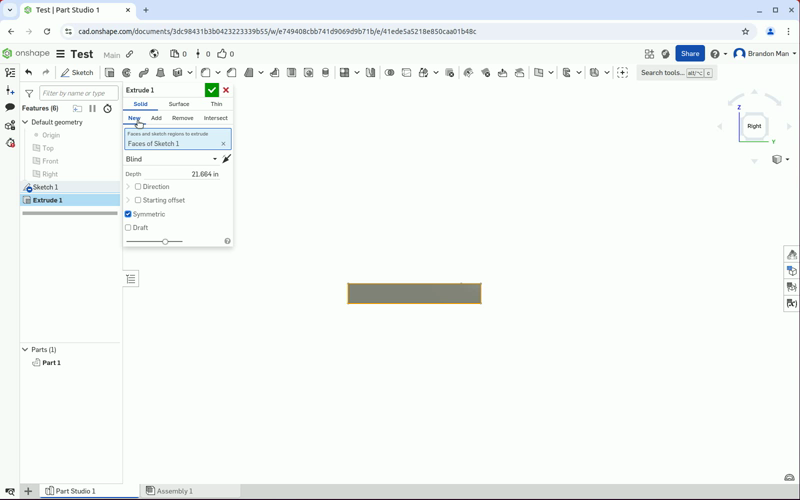
key(enter)
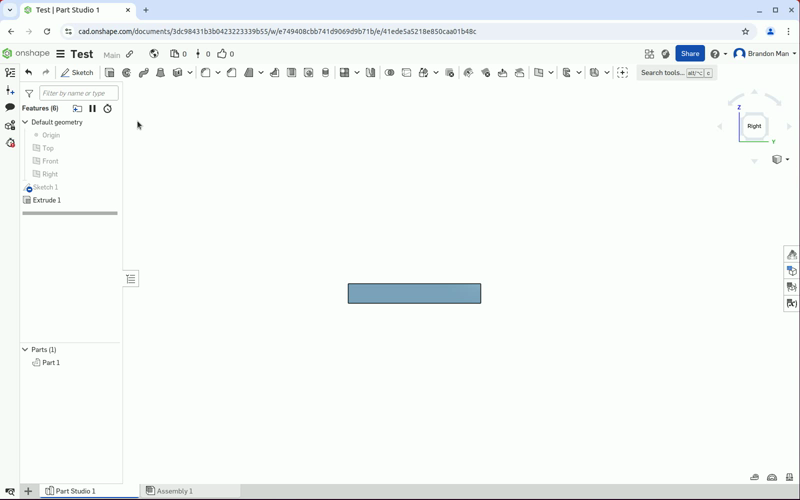
key(shift+h)
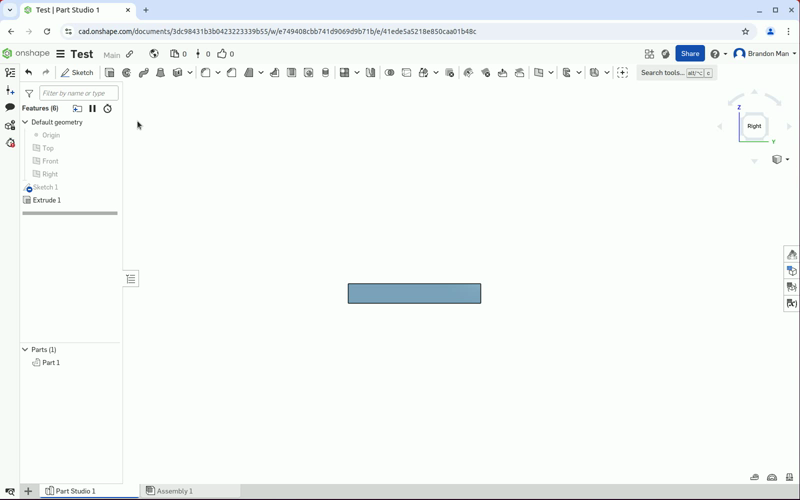
key(shift+h)
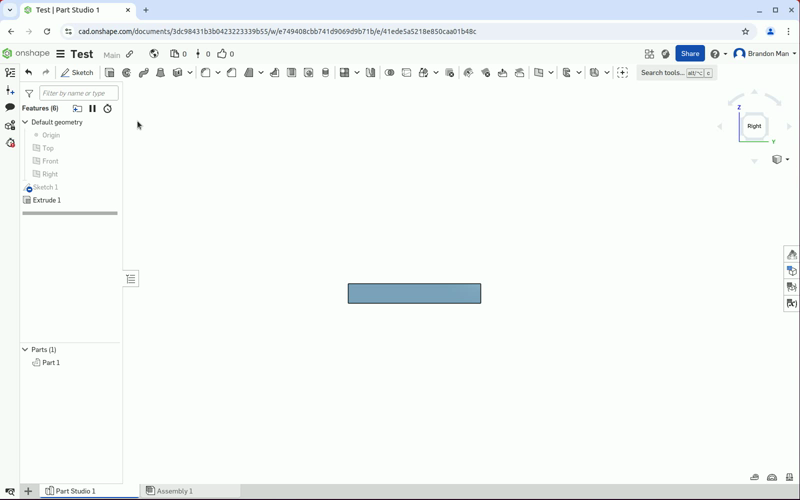
mouse_move(73, 189)
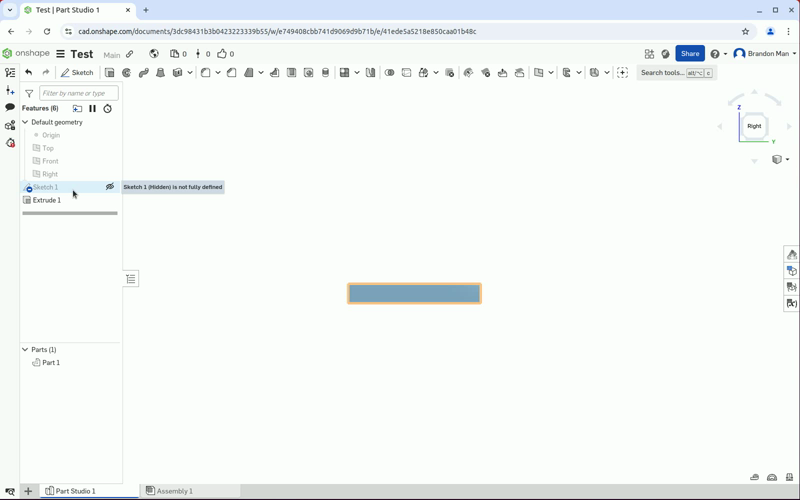
click(73, 189)
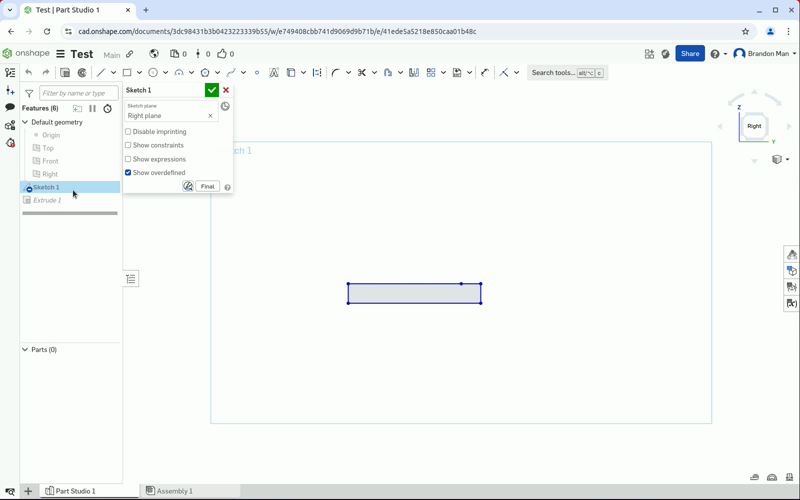
mouse_move(229, 92)
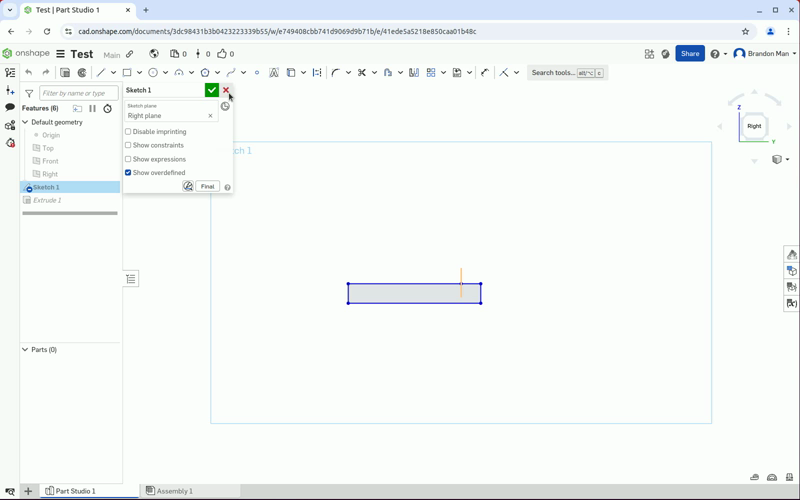
click(229, 92)
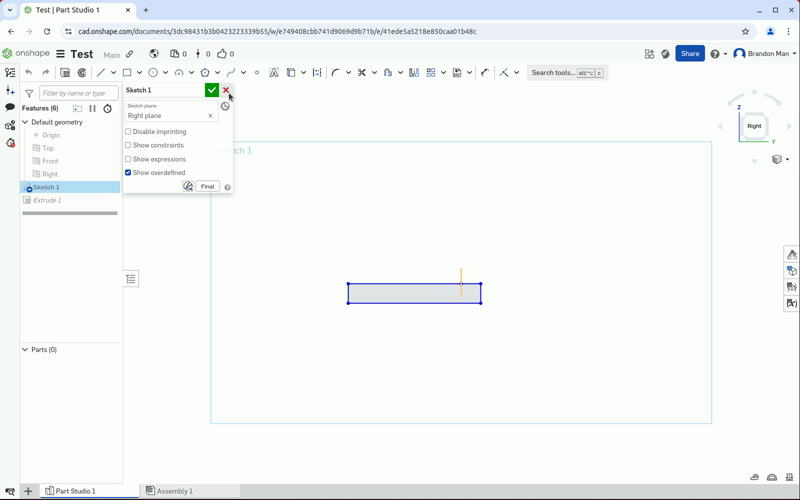
key(shift+s)
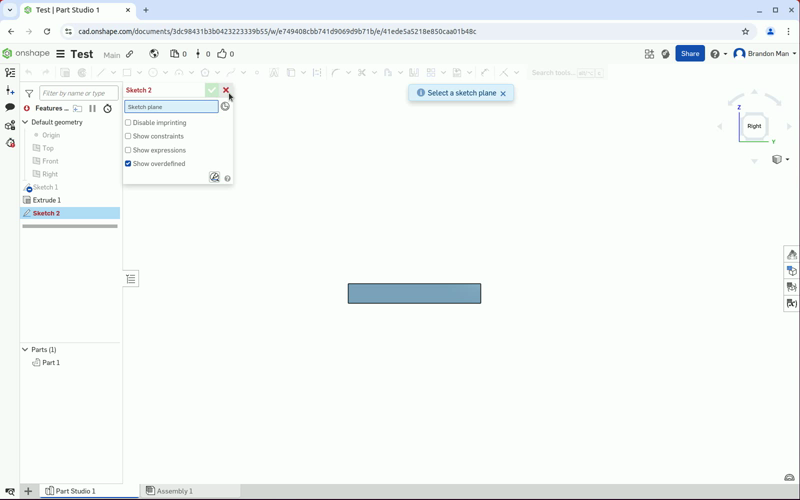
mouse_move(73, 176)
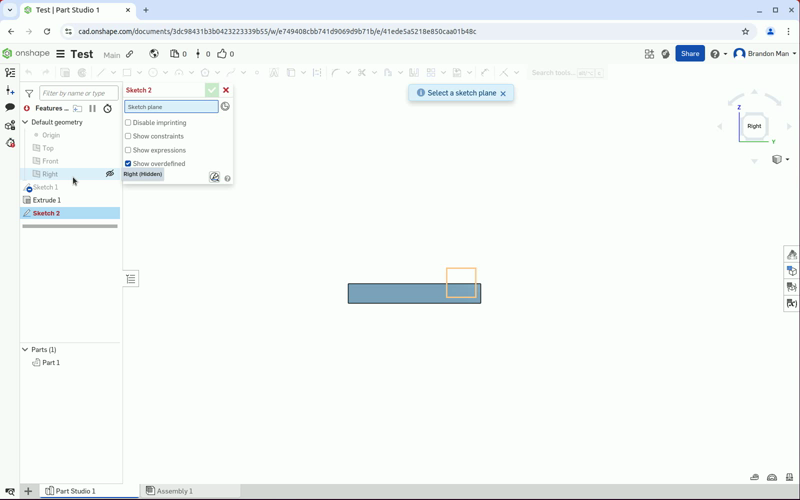
click(73, 176)
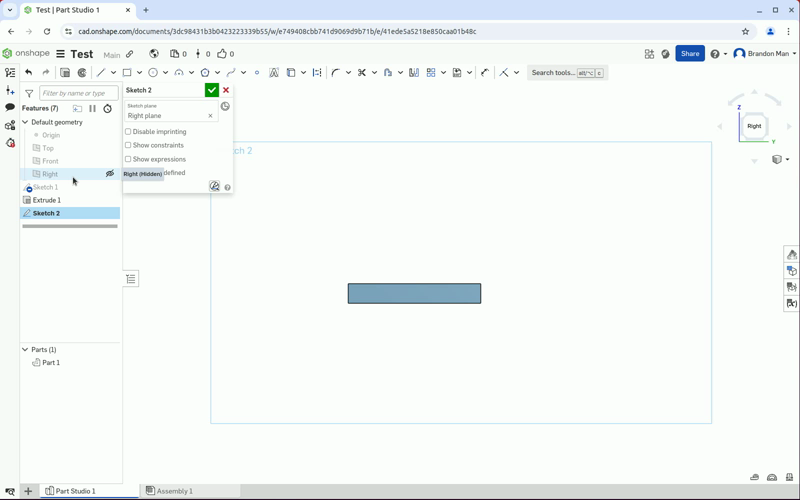
mouse_move(73, 352)
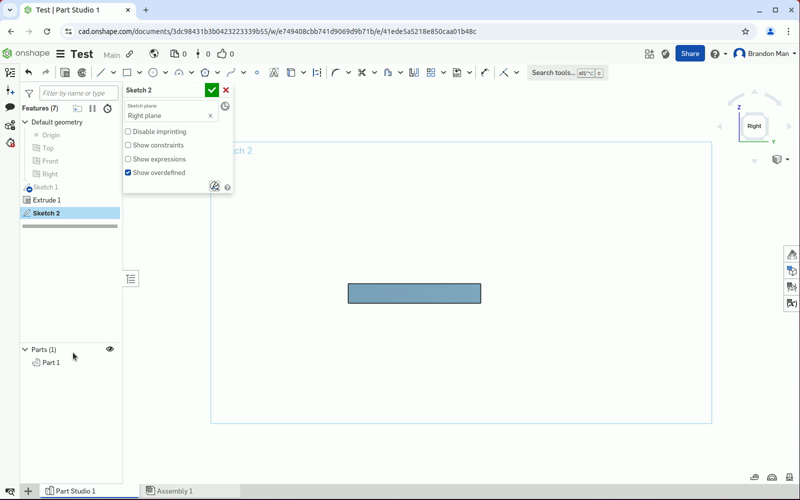
key(y)
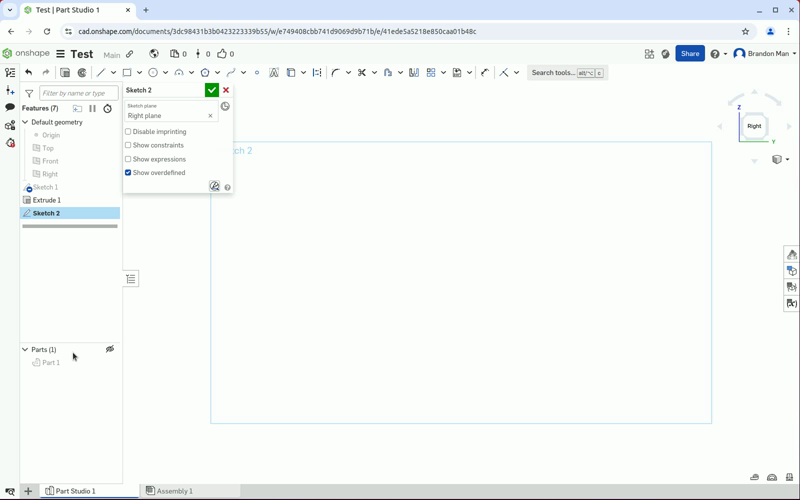
key(l)
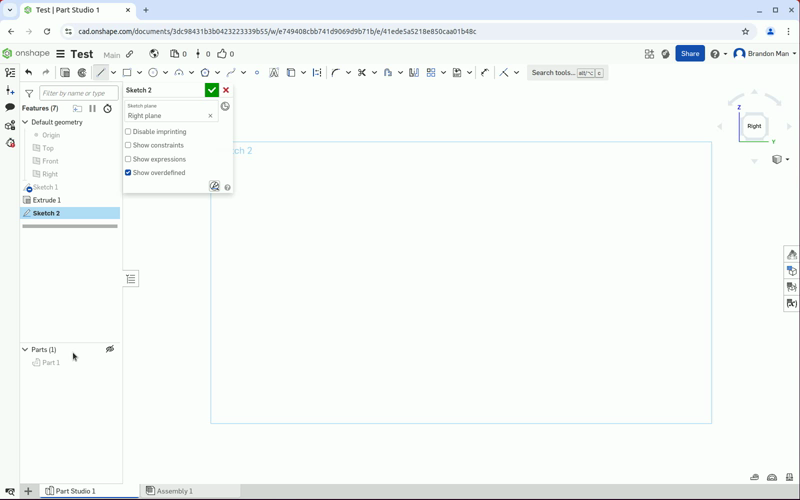
key_down(shift)
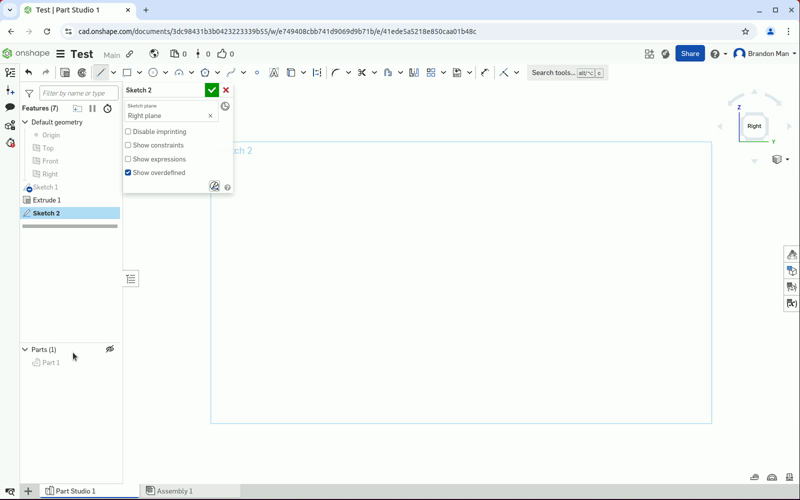
mouse_move(460, 282)
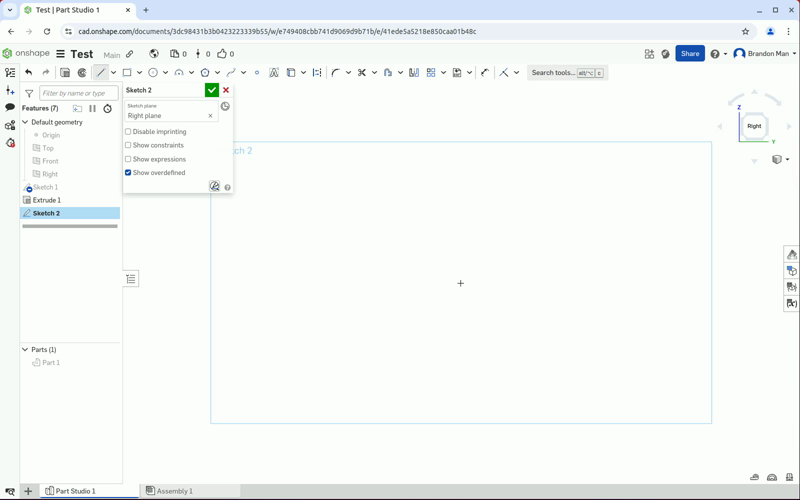
click(460, 282)
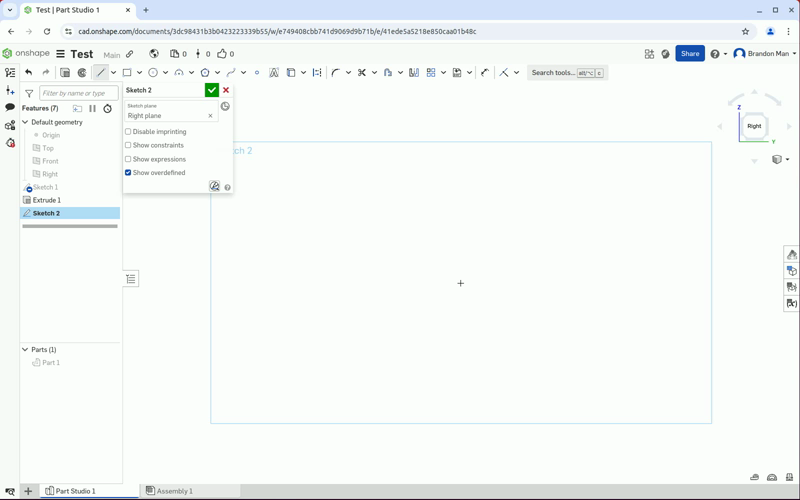
key_up(shift)
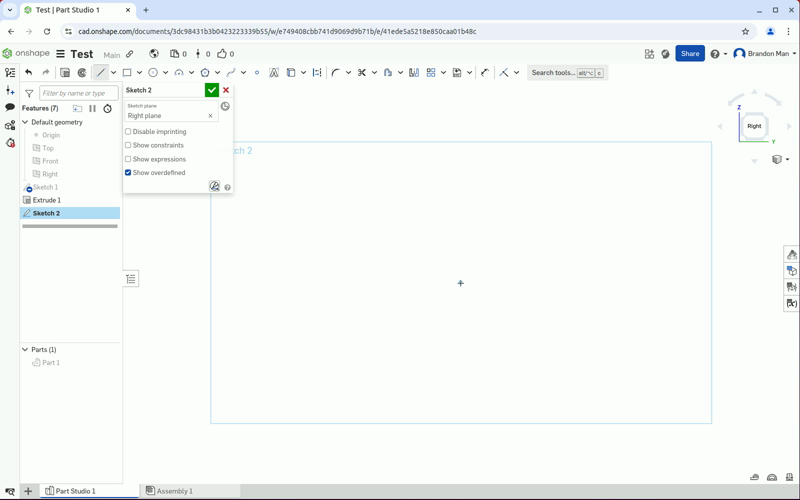
key_down(shift)
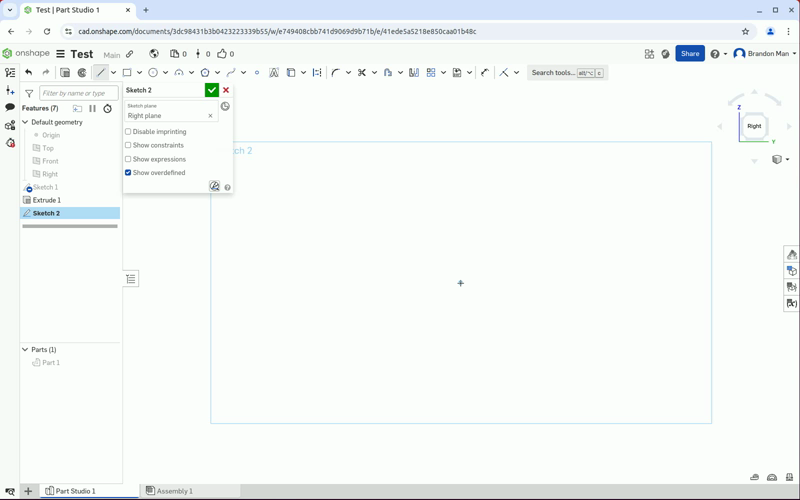
mouse_move(490, 282)
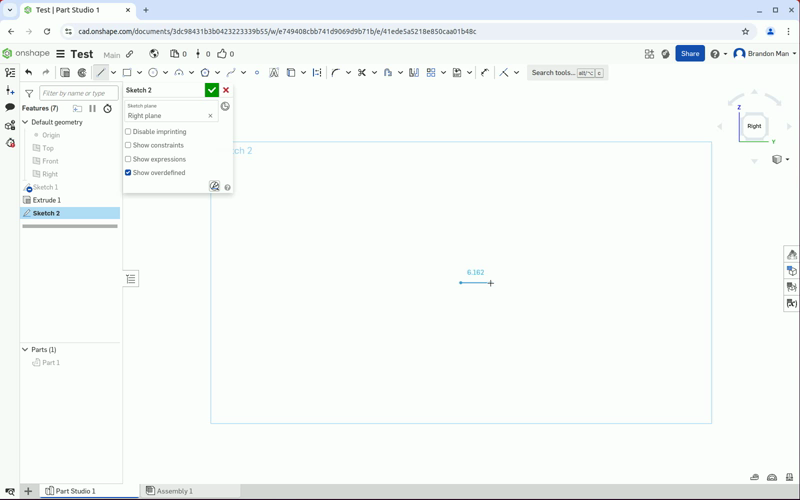
mouse_move(480, 282)
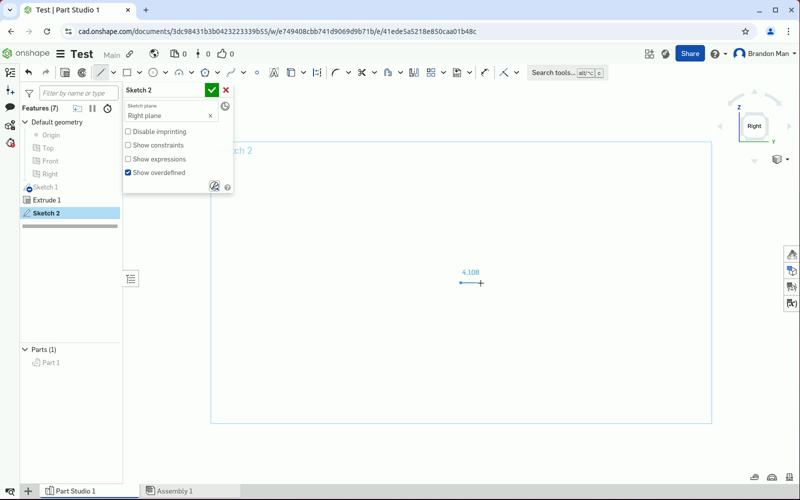
click(480, 282)
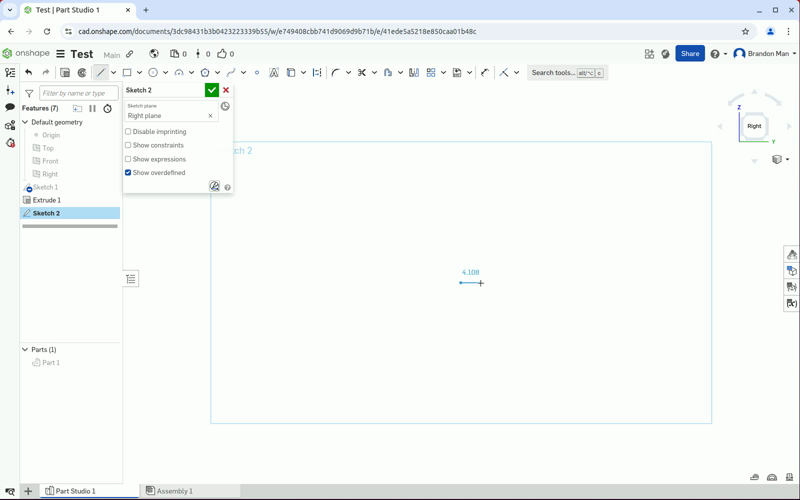
key_up(shift)
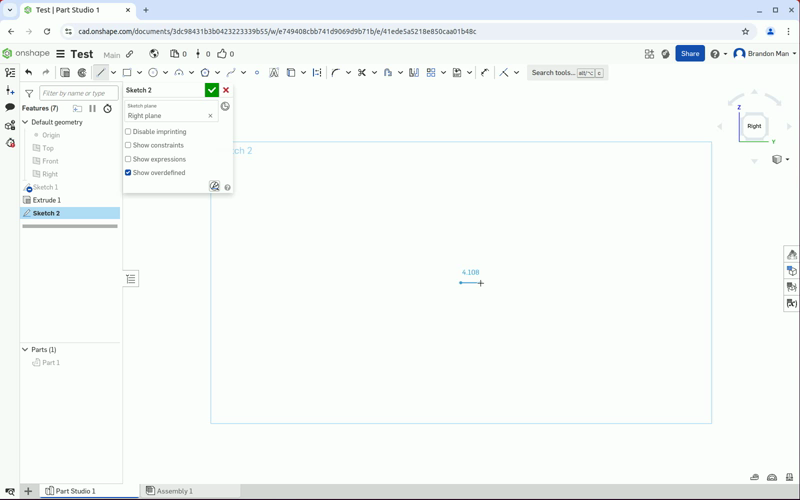
key_down(shift)
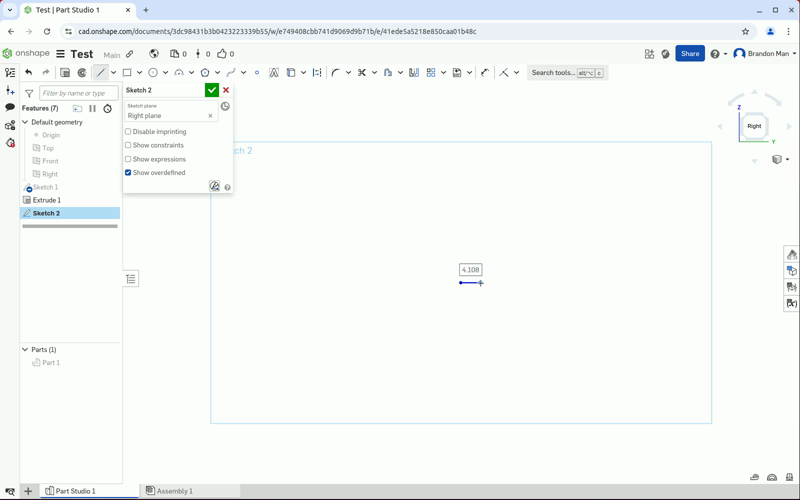
mouse_move(480, 170)
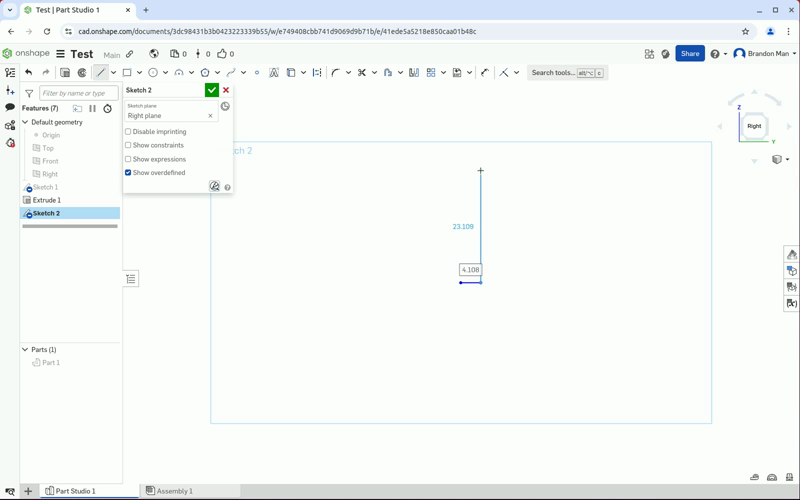
click(480, 170)
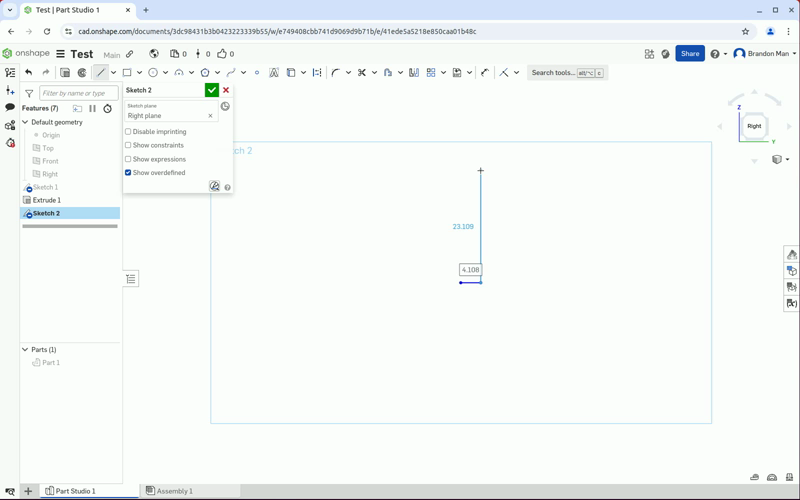
key_up(shift)
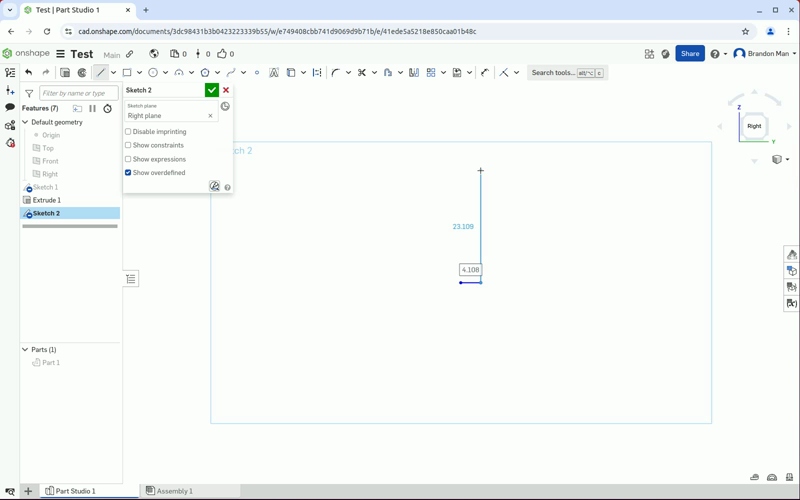
key_down(shift)
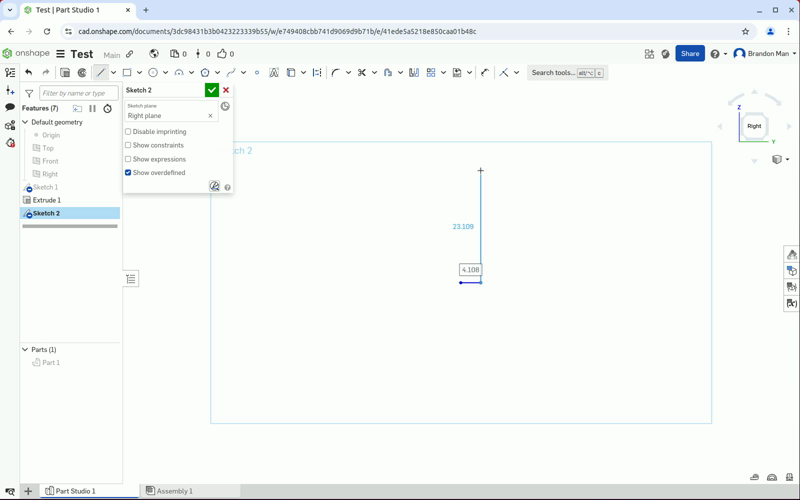
mouse_move(510, 170)
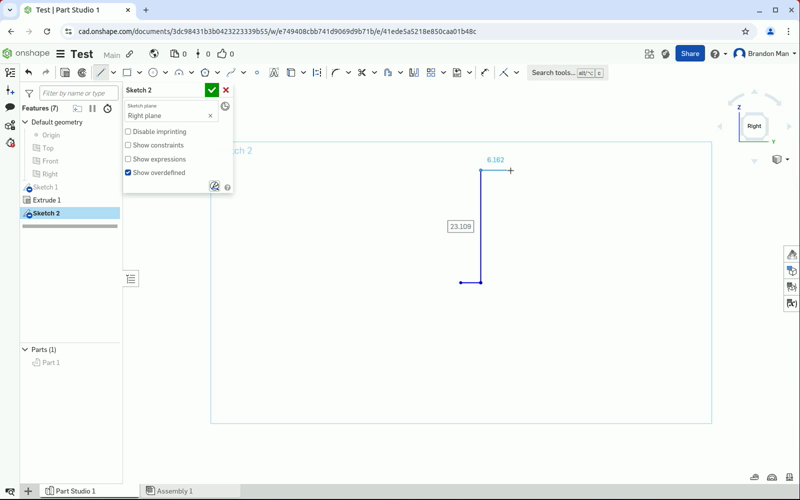
mouse_move(460, 170)
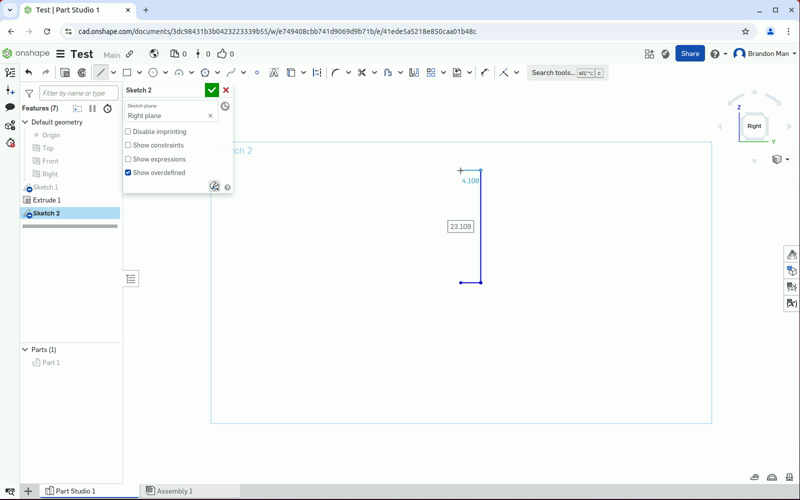
click(460, 170)
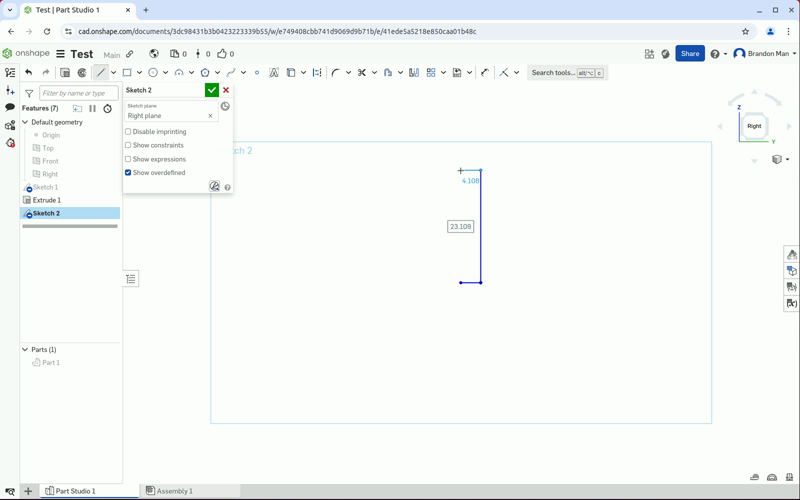
key_up(shift)
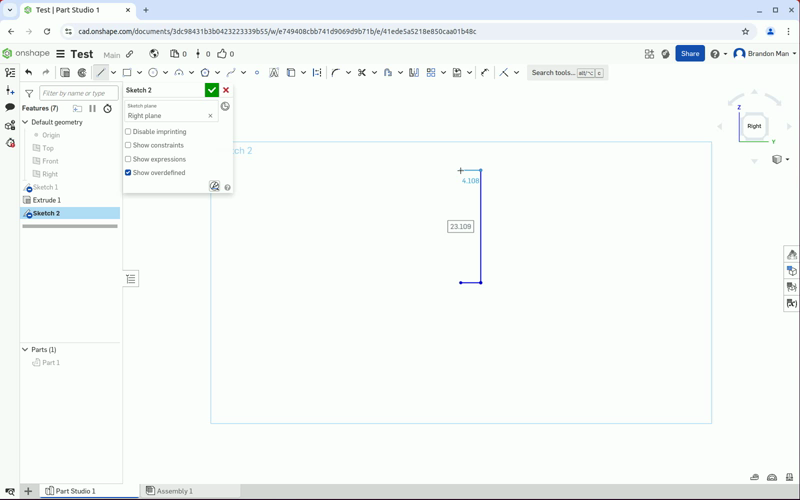
key_down(shift)
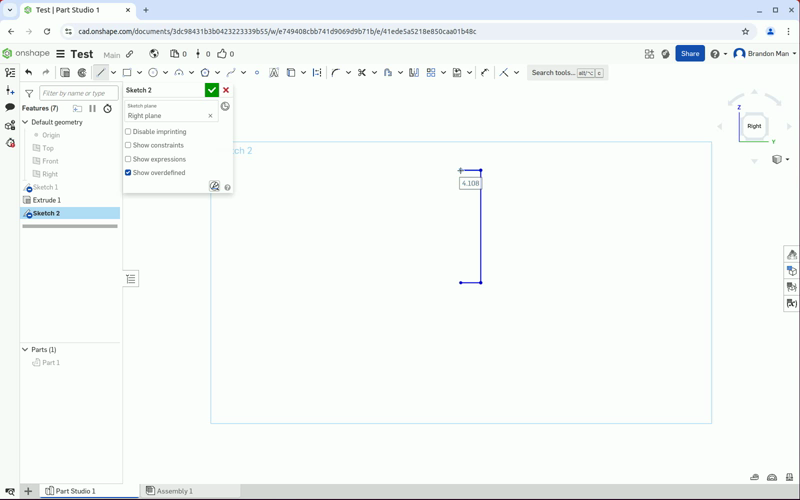
mouse_move(460, 282)
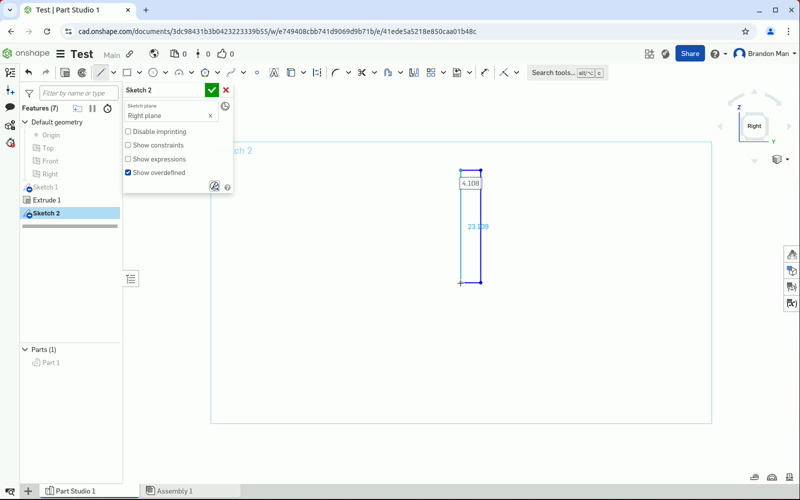
key_up(shift)
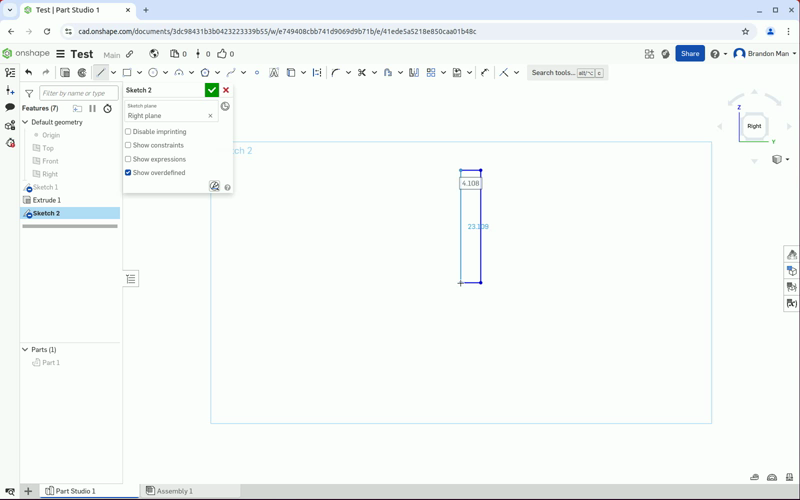
click(460, 282)
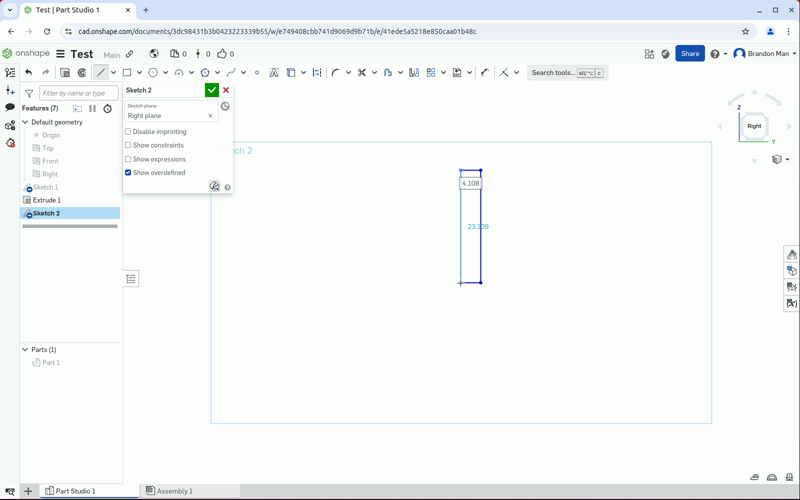
key(esc)
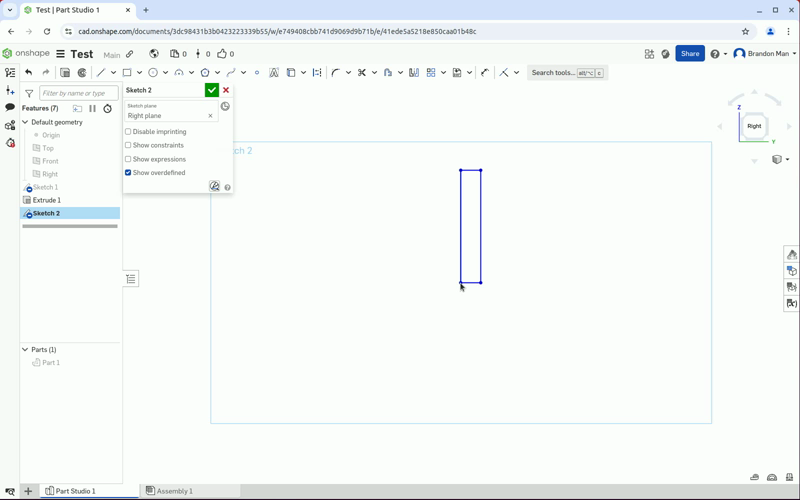
mouse_move(471, 174)
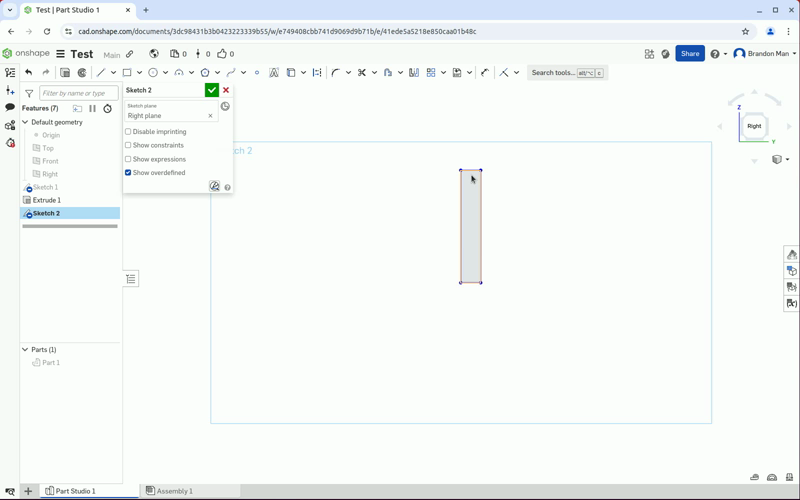
click(471, 174)
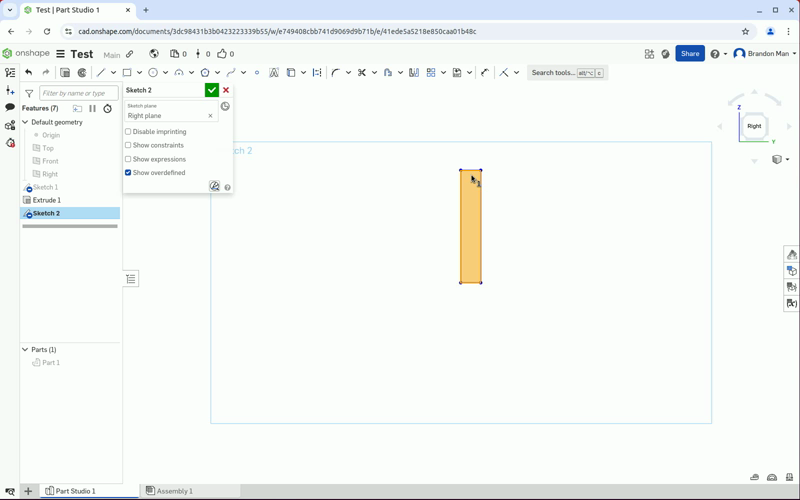
mouse_move(73, 352)
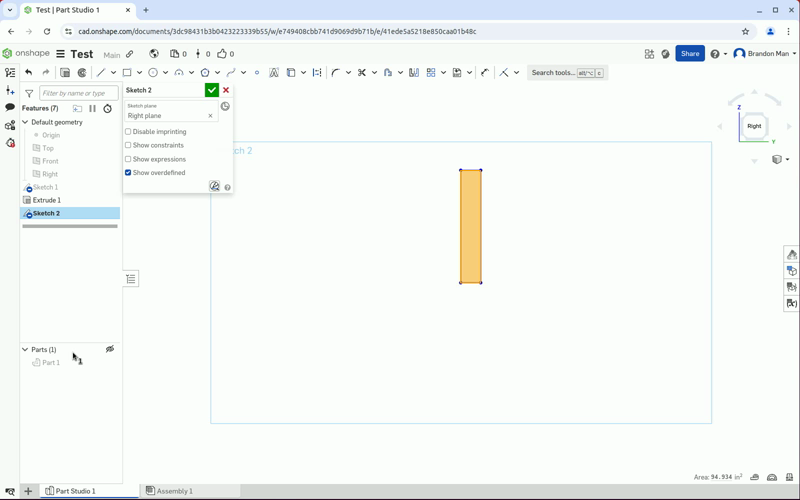
key(shift+y)
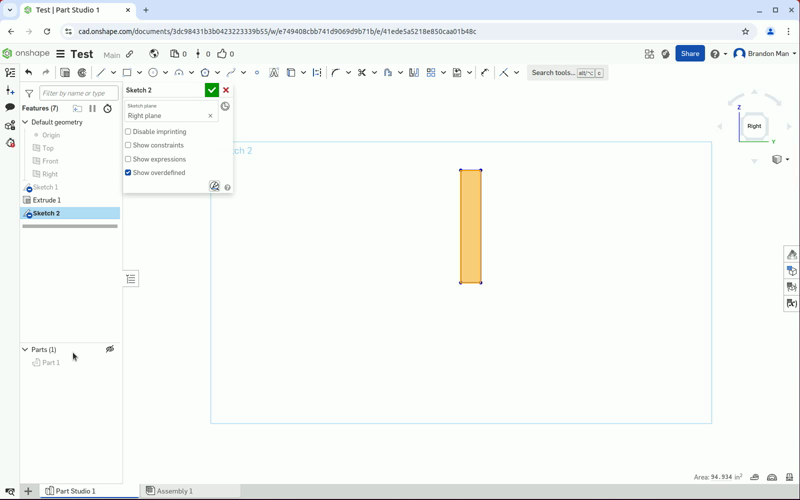
key(shift+e)
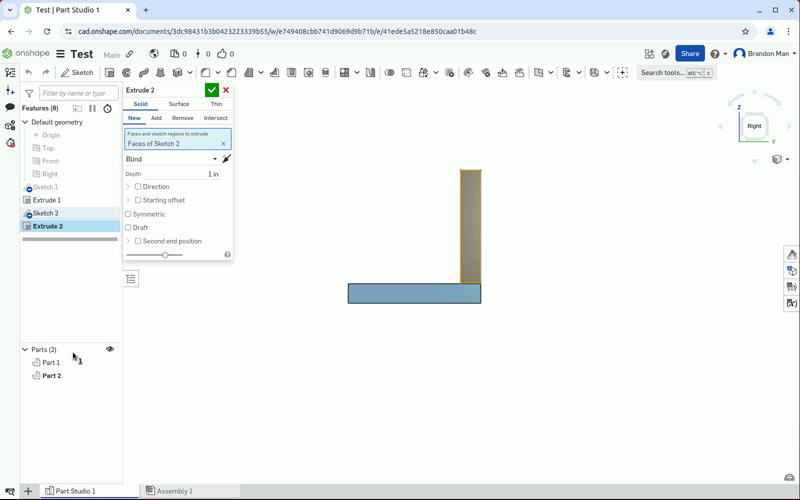
mouse_move(143, 106)
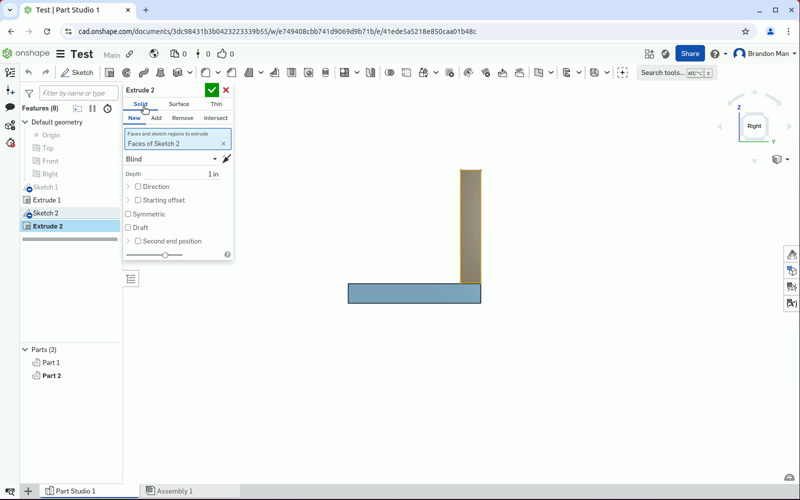
click(143, 106)
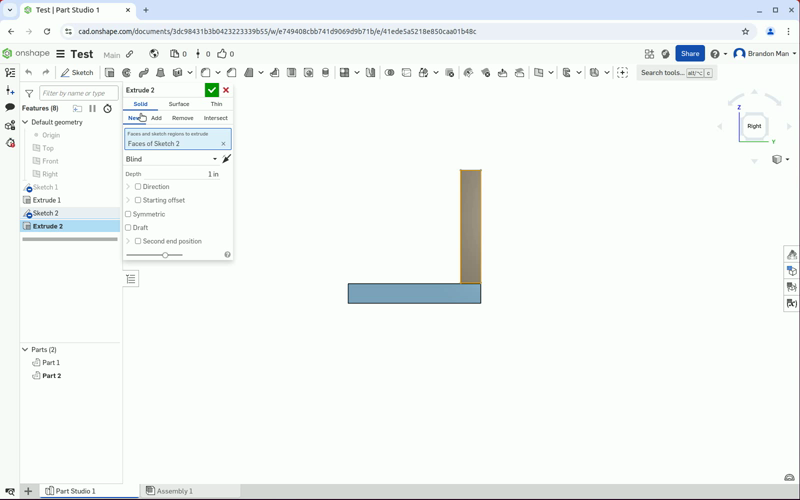
mouse_move(137, 120)
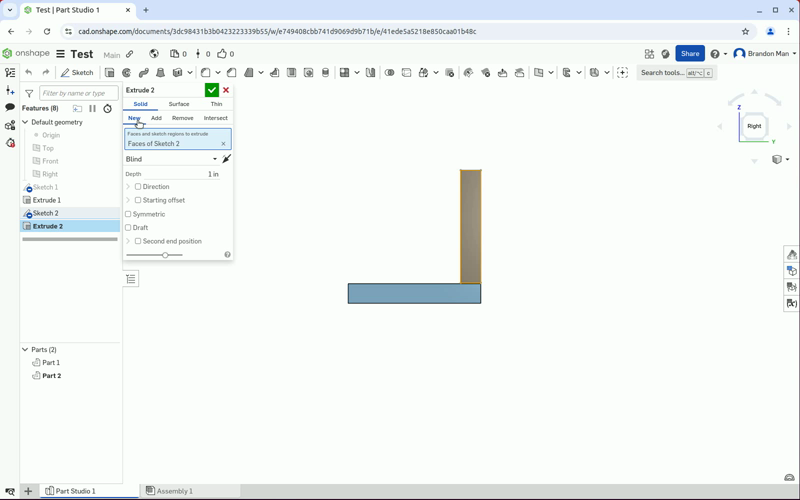
click(137, 120)
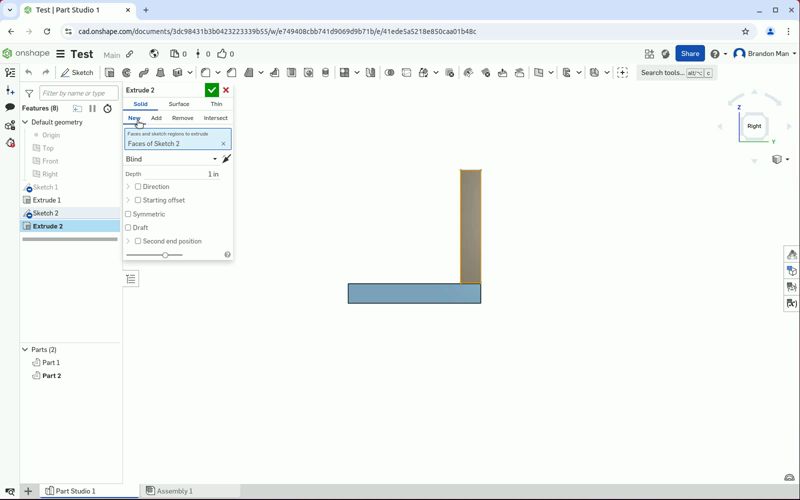
key(tab, 4)
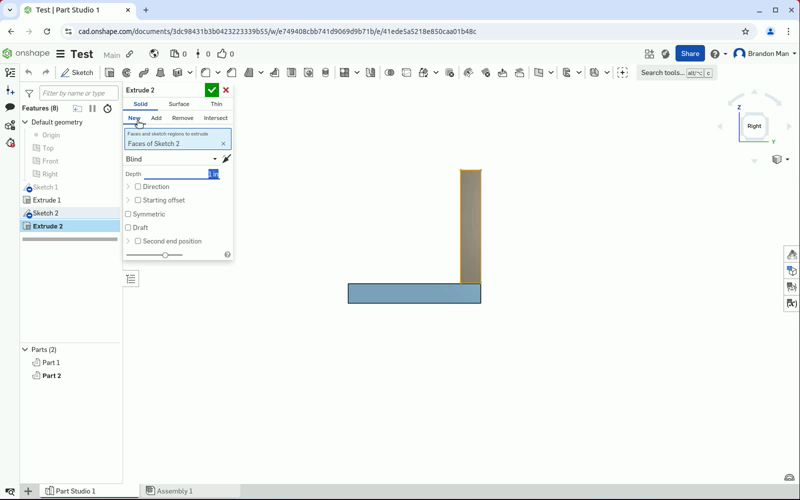
text(21.664)
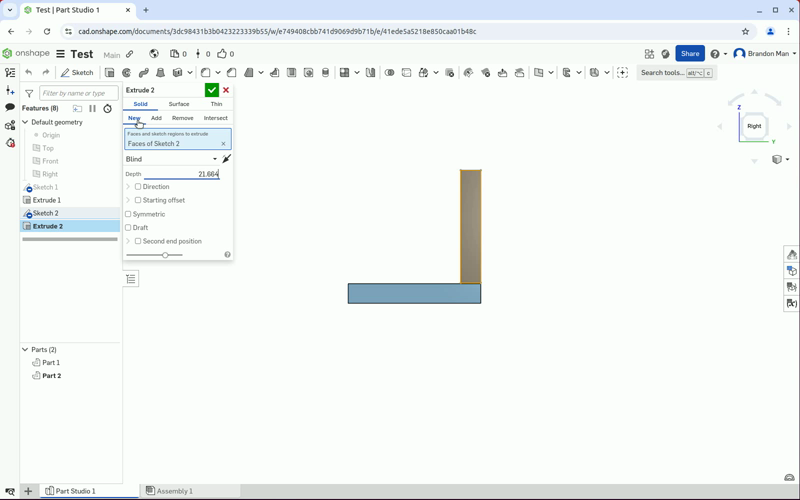
key(tab, 3)
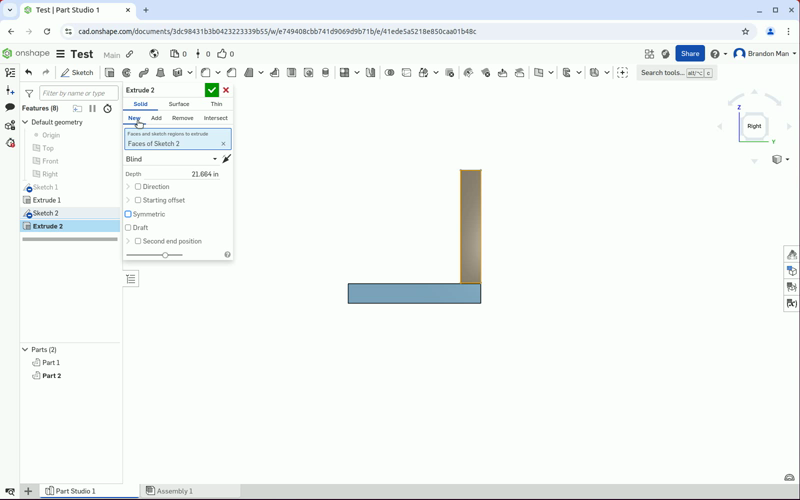
key(space)
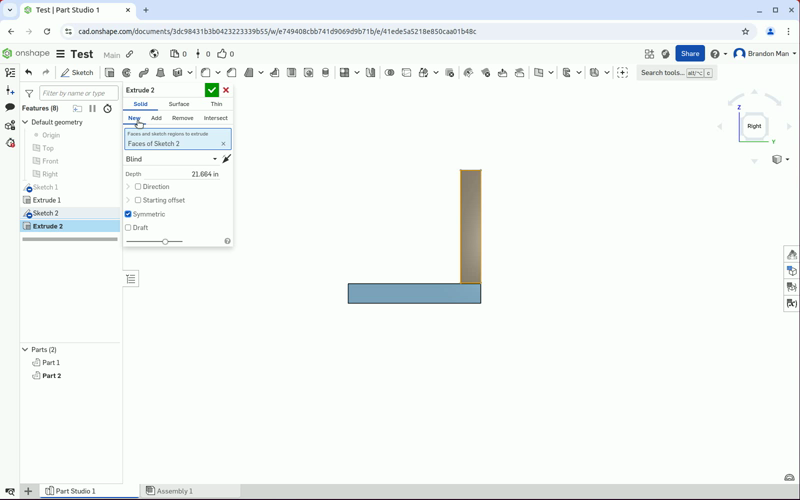
key(enter)
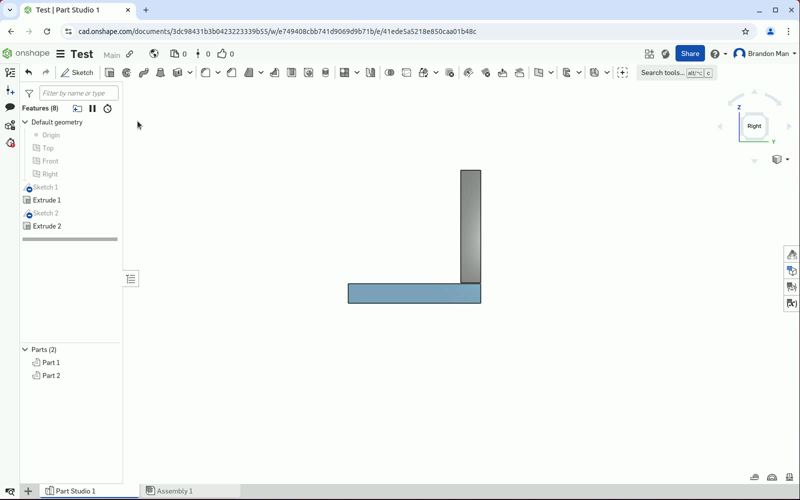
key(shift+h)
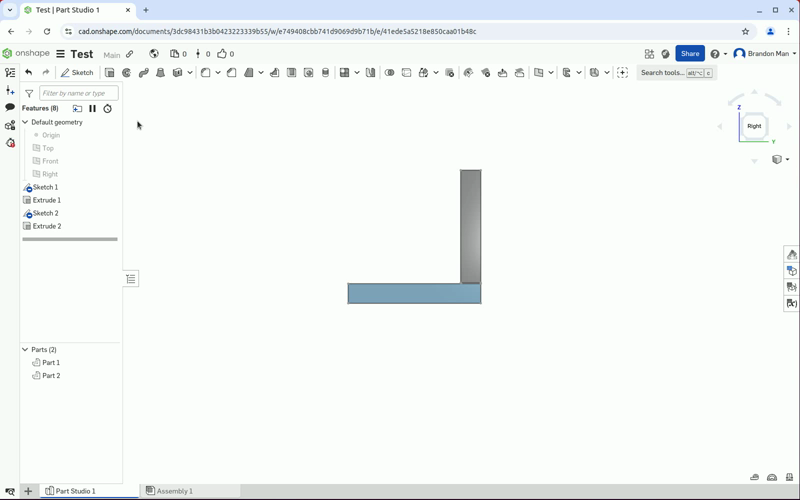
key(shift+h)
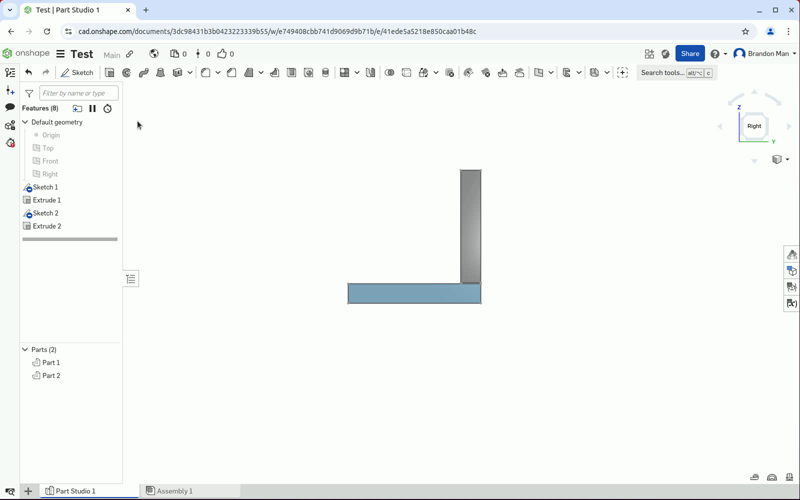
key(shift+7)
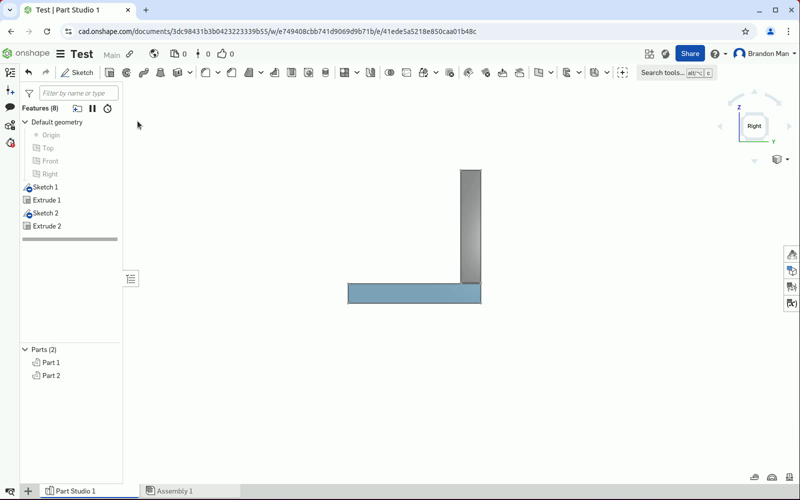
key(right, 2)
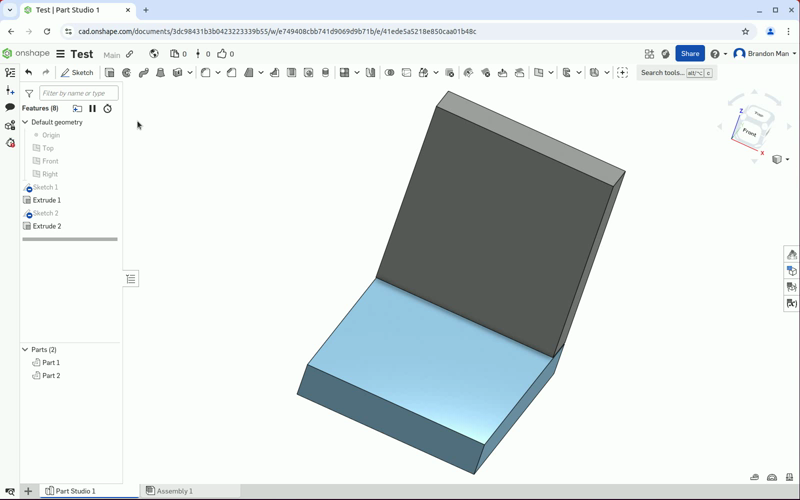
key(down, 2)
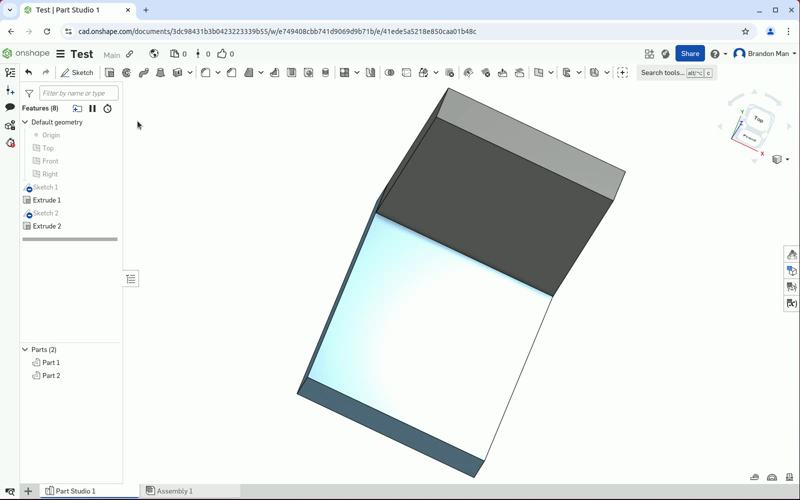
key(up, 2)
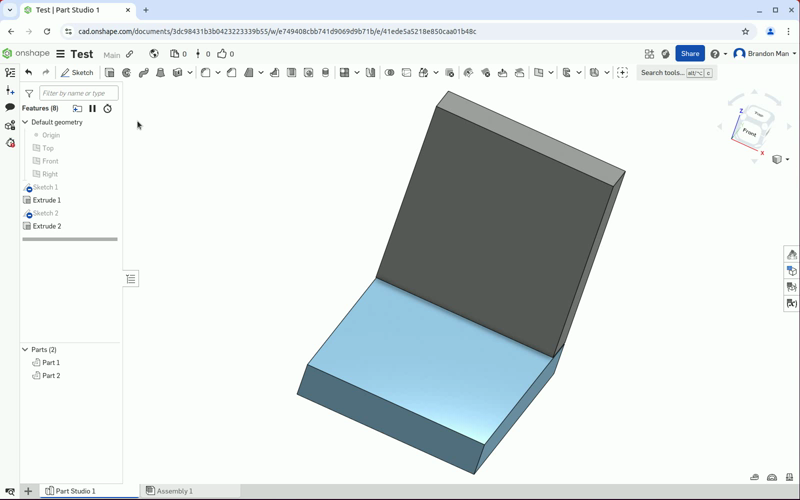
key(left, 2)
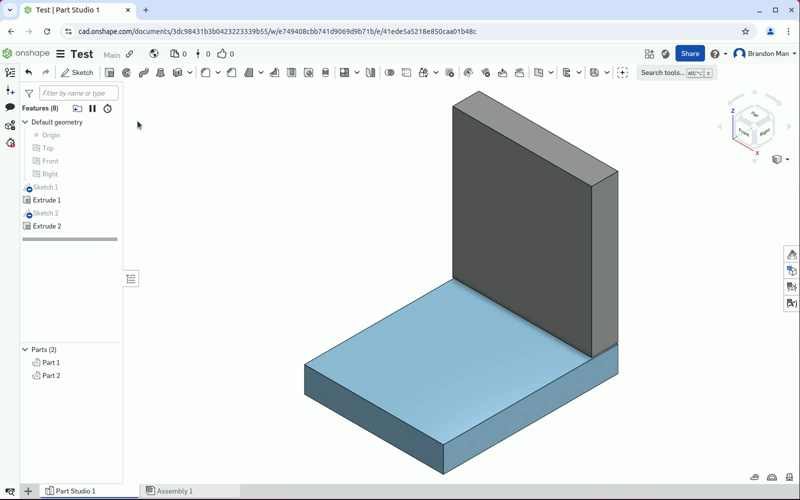
mouse_move(73, 189)
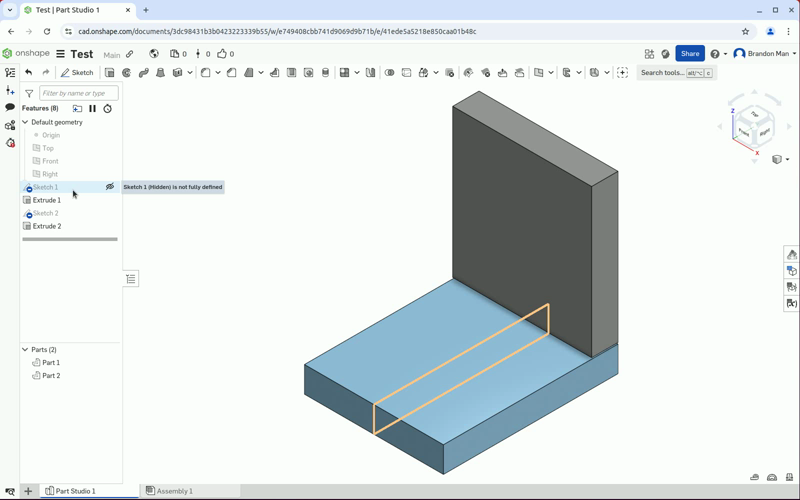
click(73, 189)